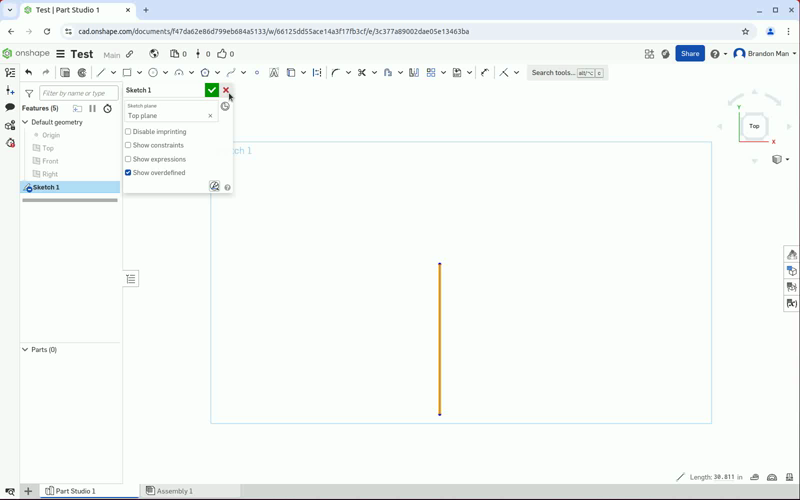
key(shift+h)
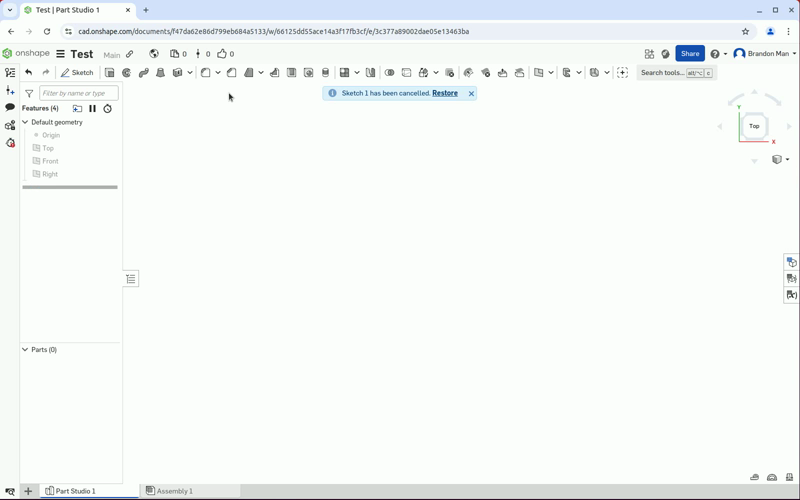
mouse_move(73, 352)
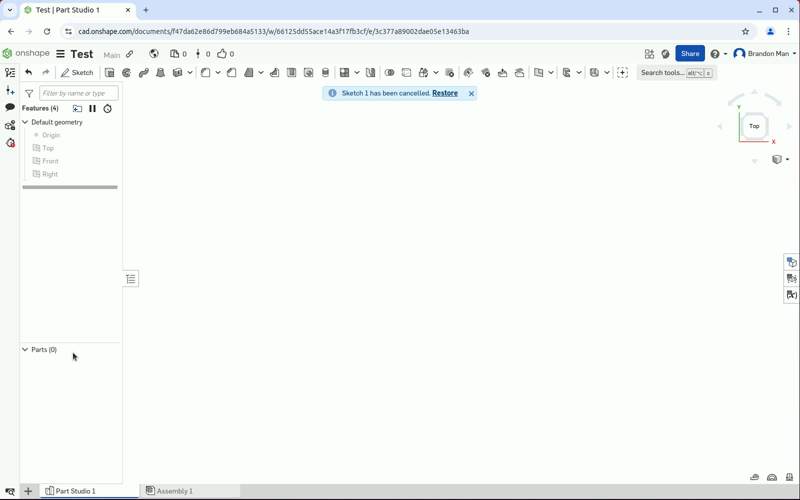
key(y)
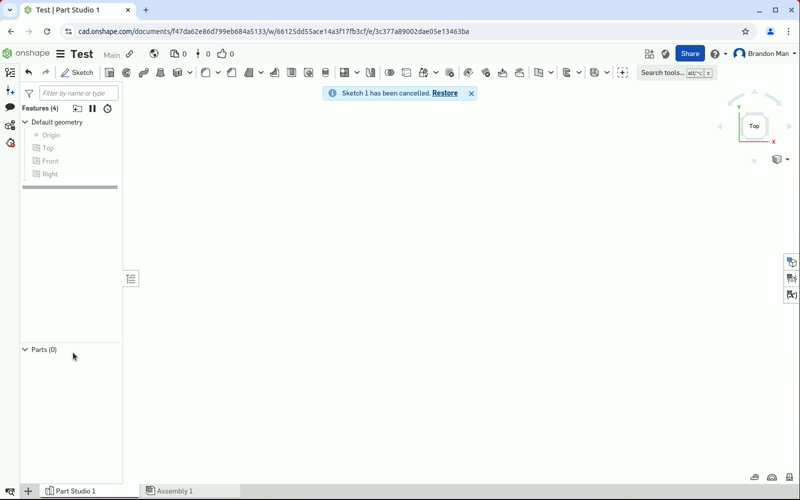
key(shift+p)
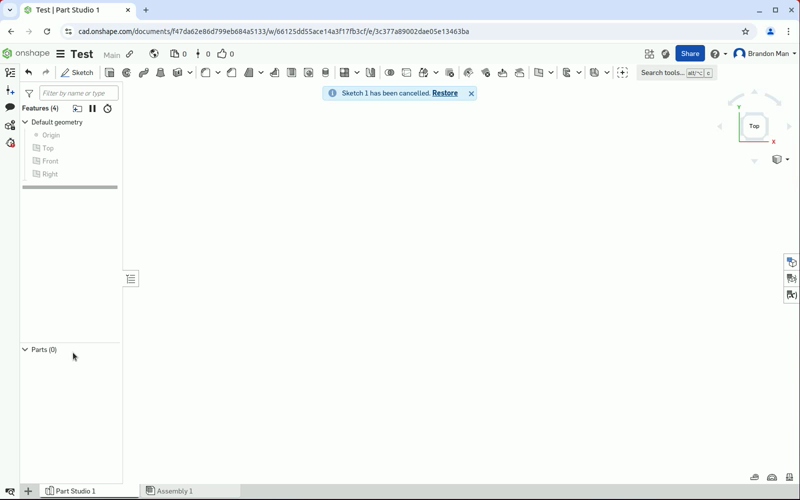
key(space)
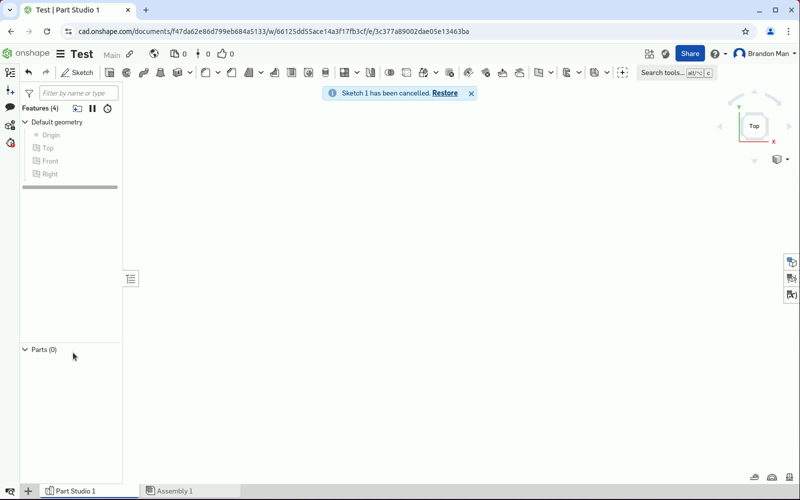
key_down(shift)
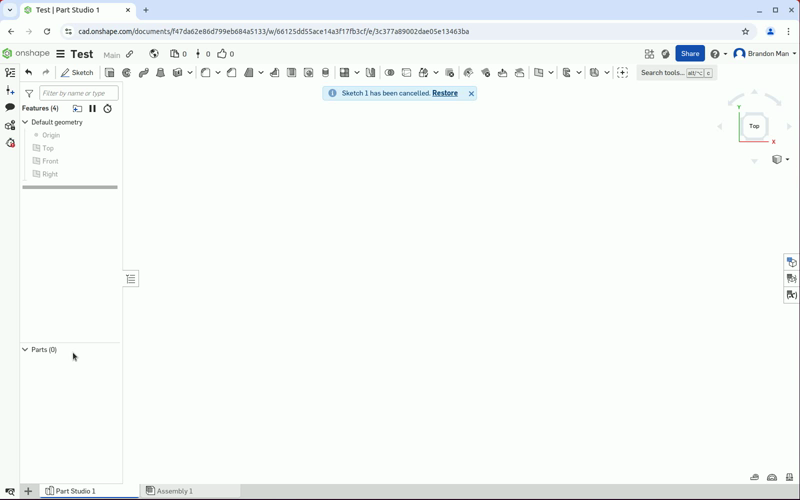
key(up)
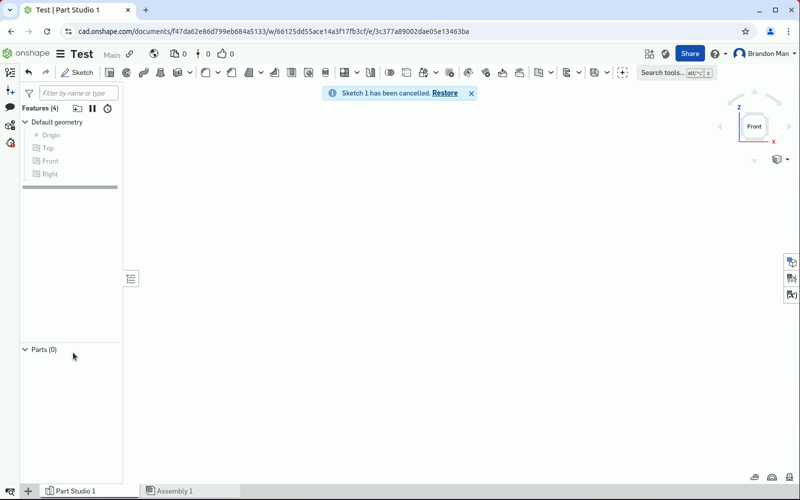
key_up(shift)
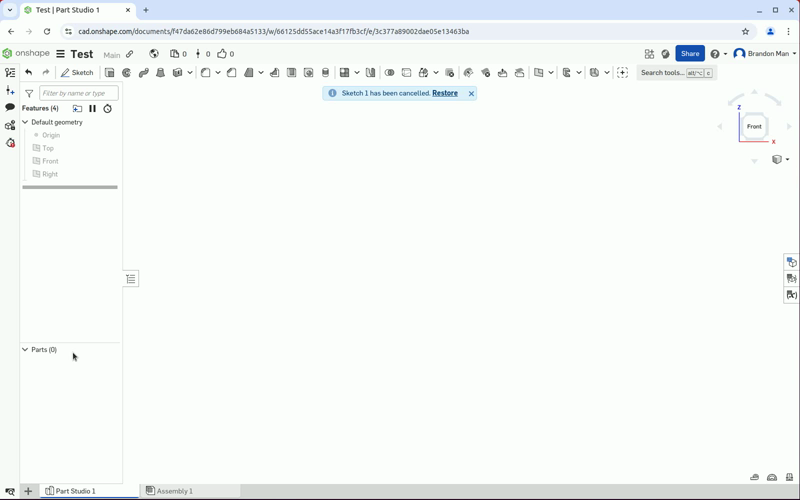
mouse_move(73, 352)
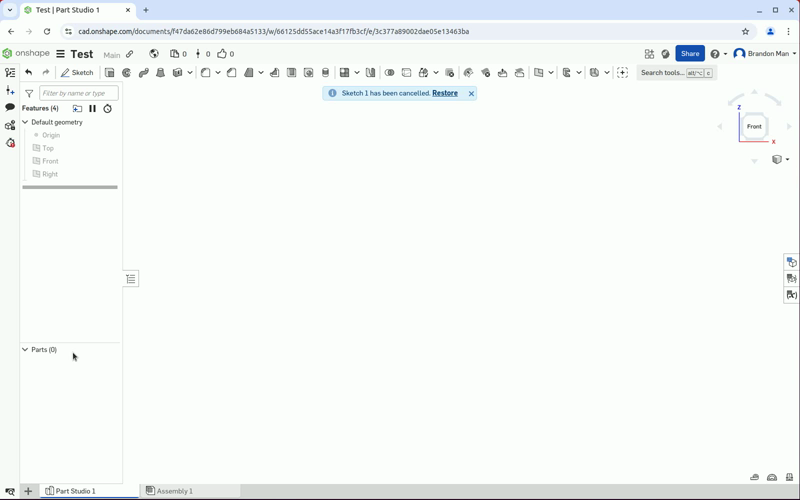
key(shift+y)
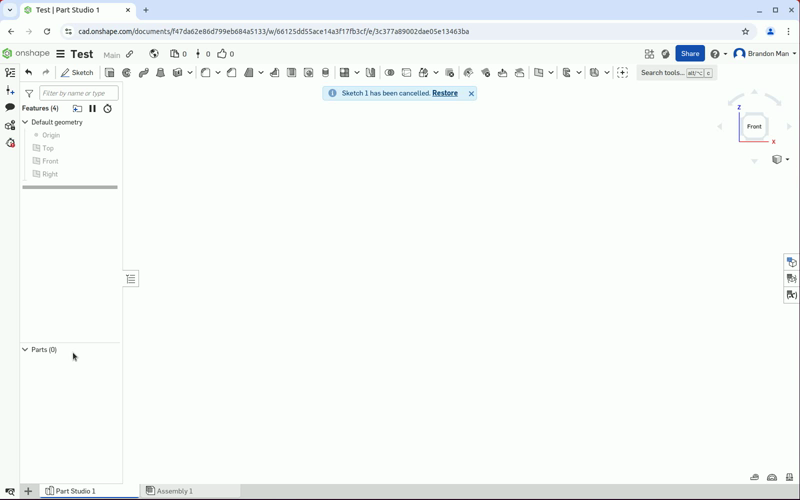
key(shift+s)
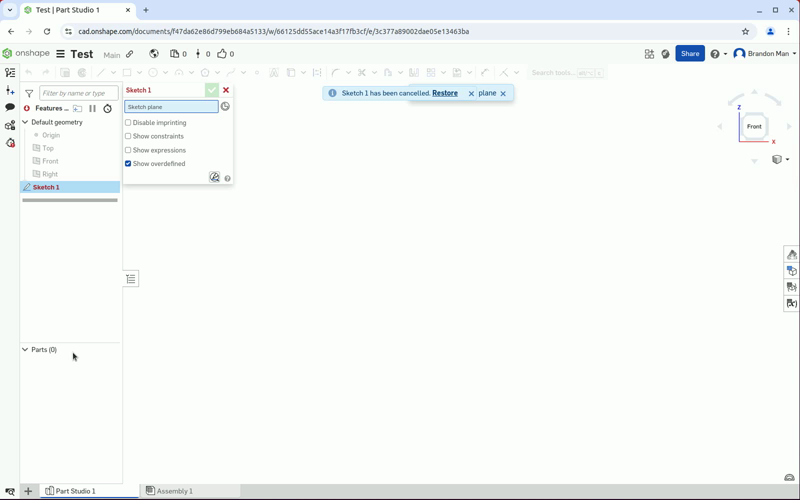
mouse_move(73, 163)
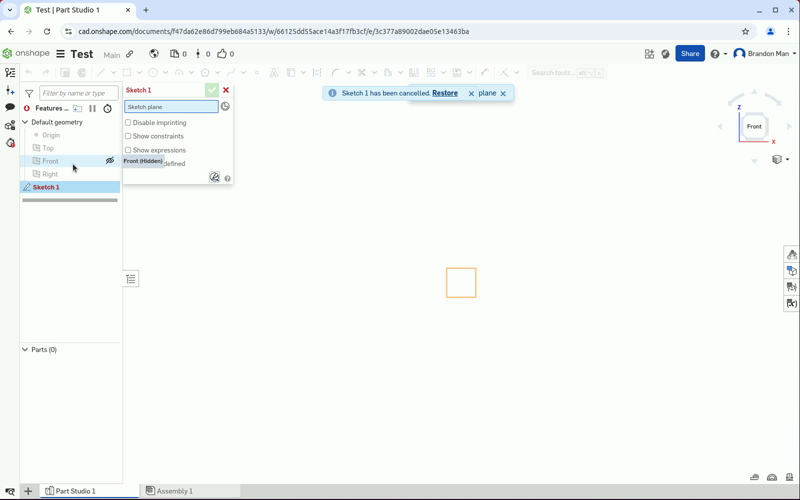
click(73, 163)
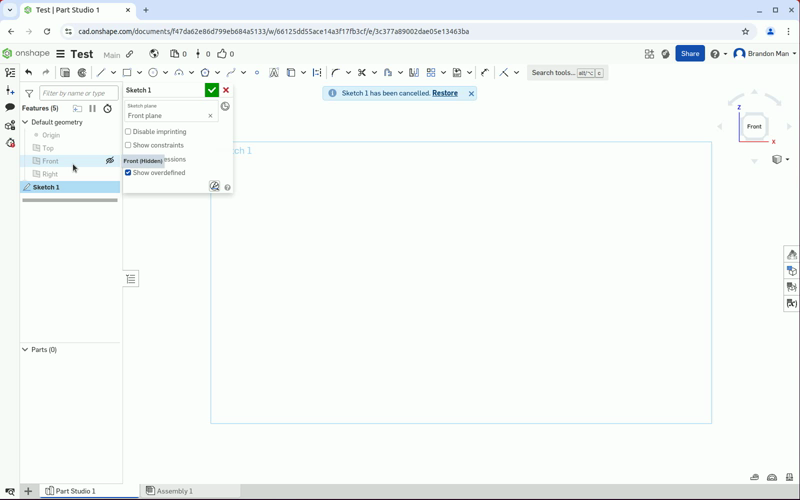
mouse_move(73, 352)
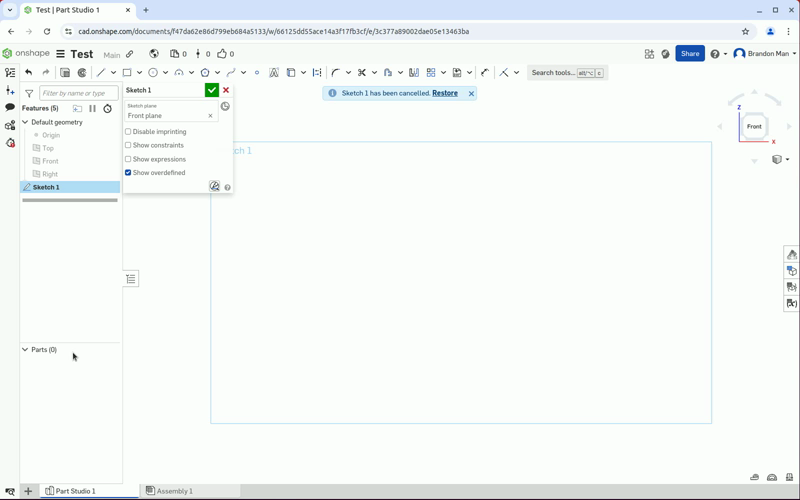
key(y)
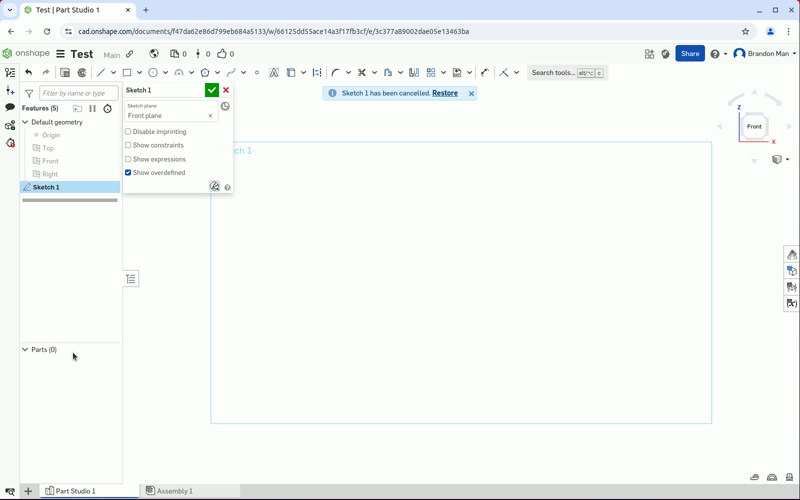
key(l)
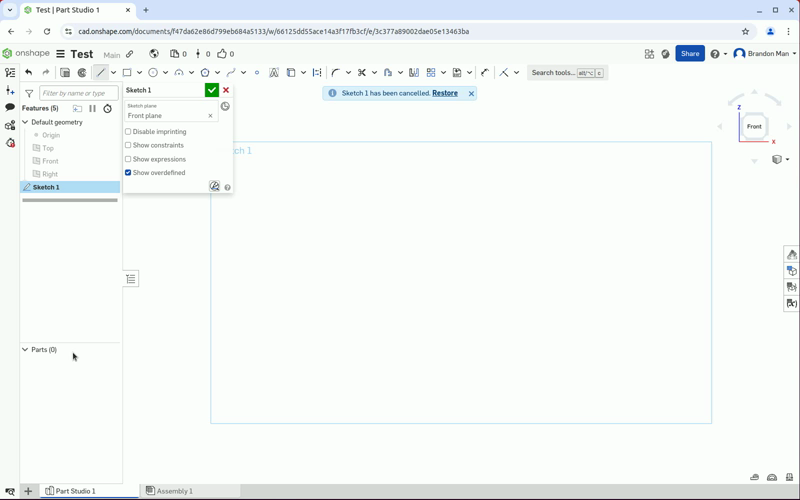
key_down(shift)
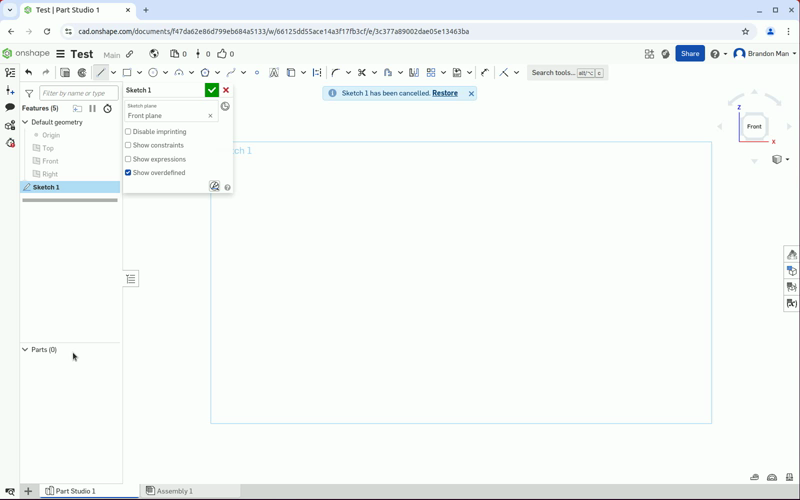
mouse_move(359, 261)
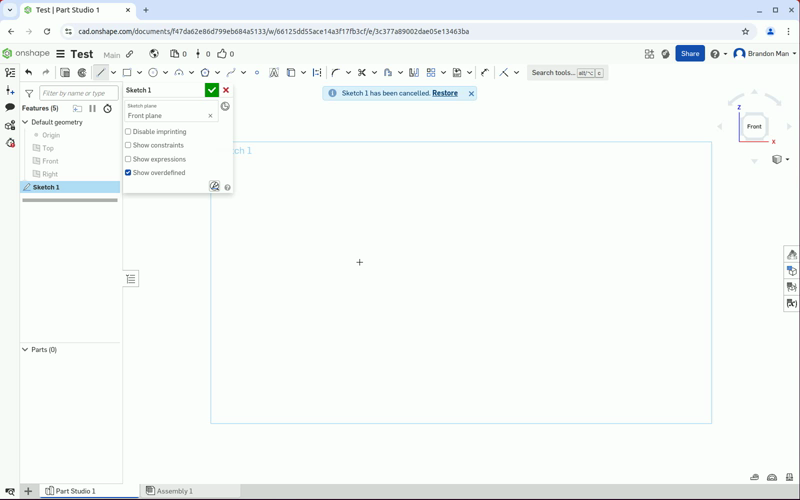
click(359, 261)
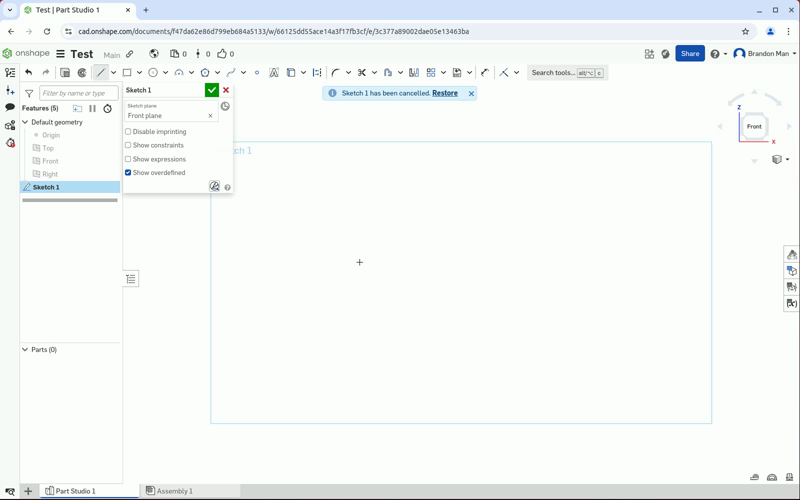
key_up(shift)
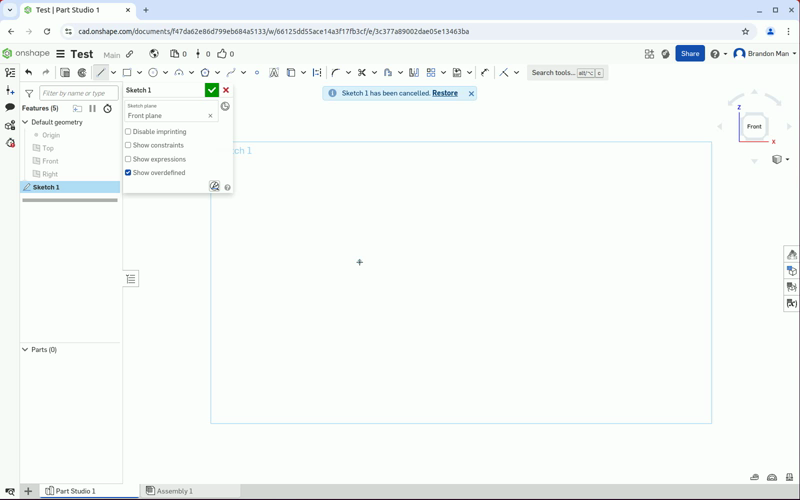
key_down(shift)
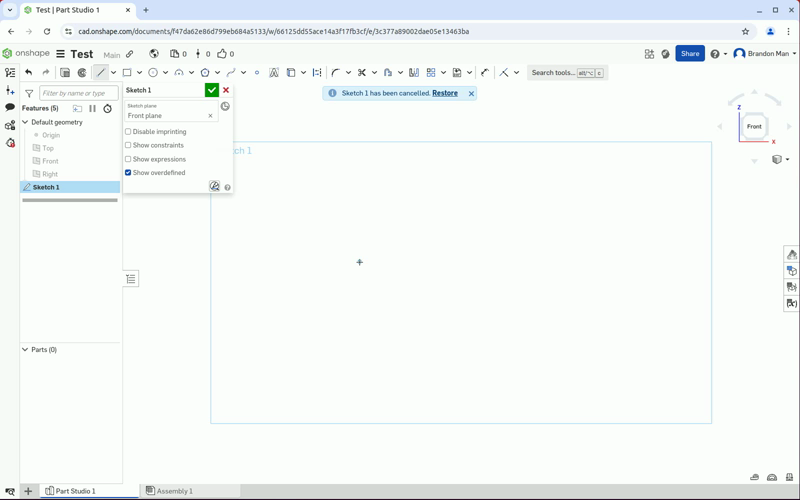
mouse_move(460, 390)
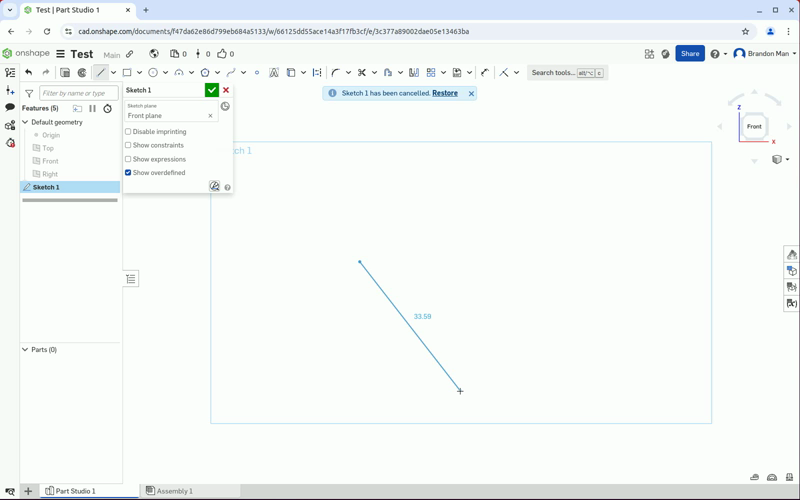
click(460, 390)
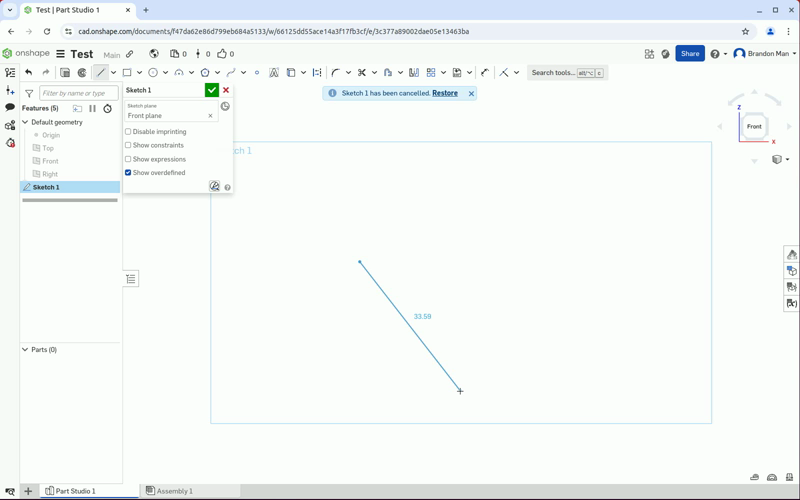
key_up(shift)
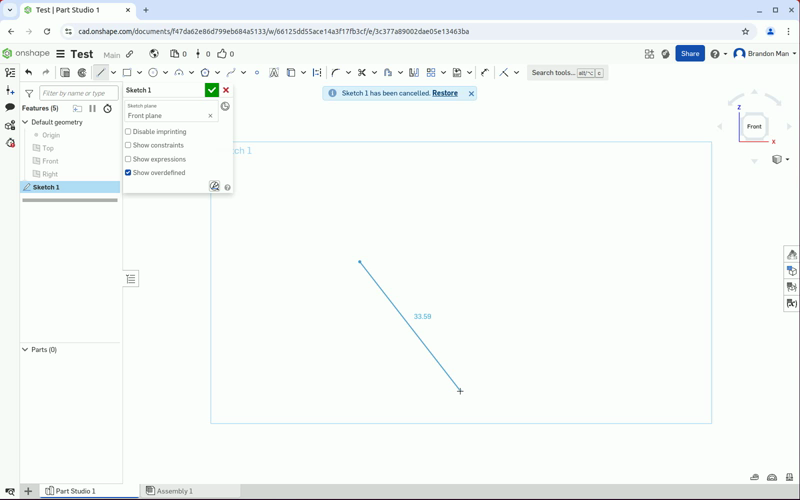
key_down(shift)
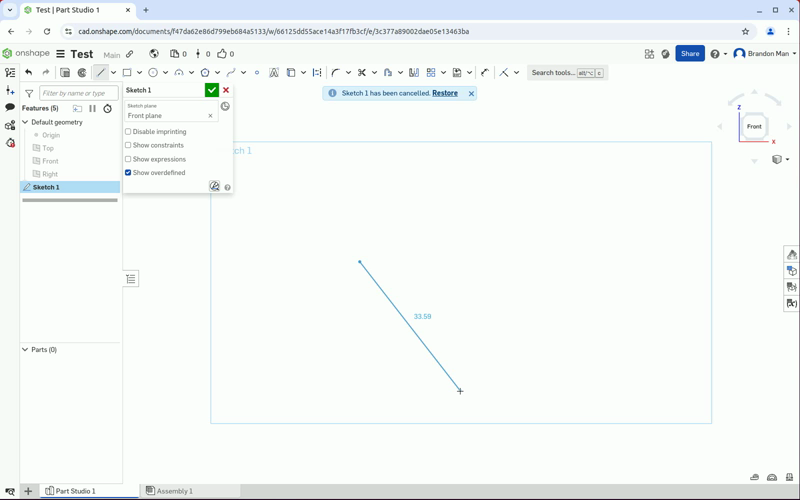
mouse_move(460, 223)
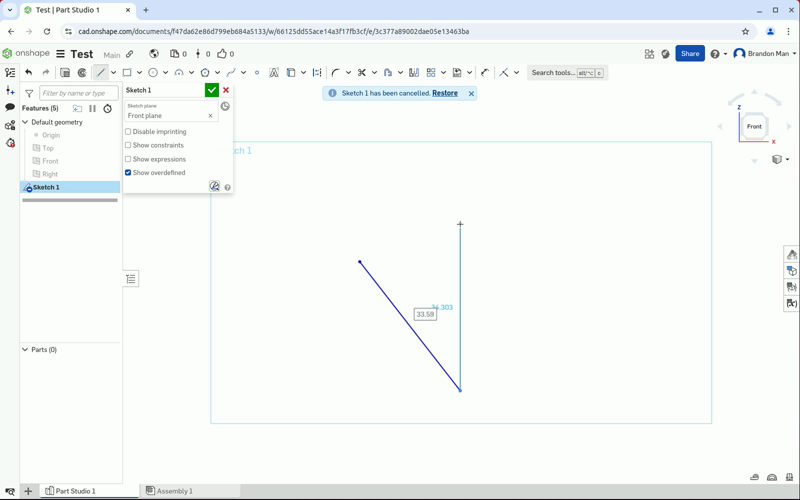
click(460, 223)
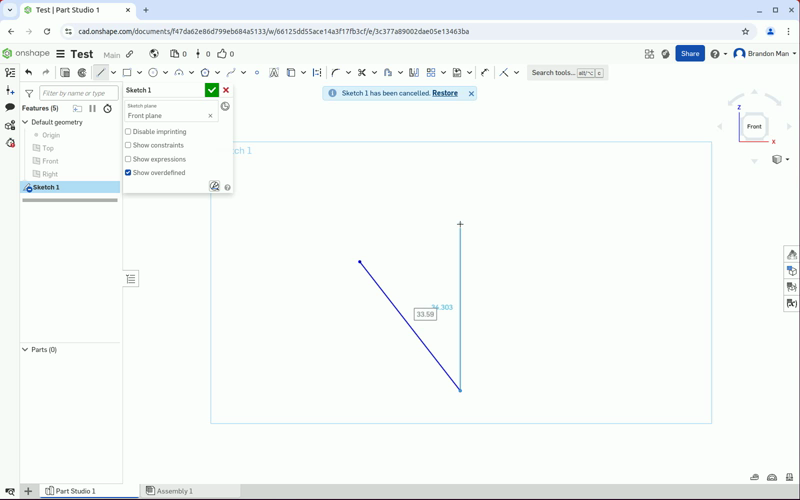
key_up(shift)
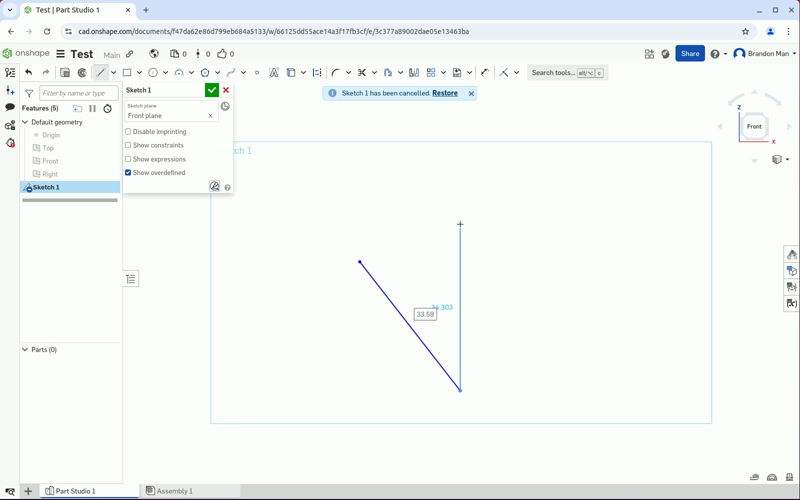
key(esc)
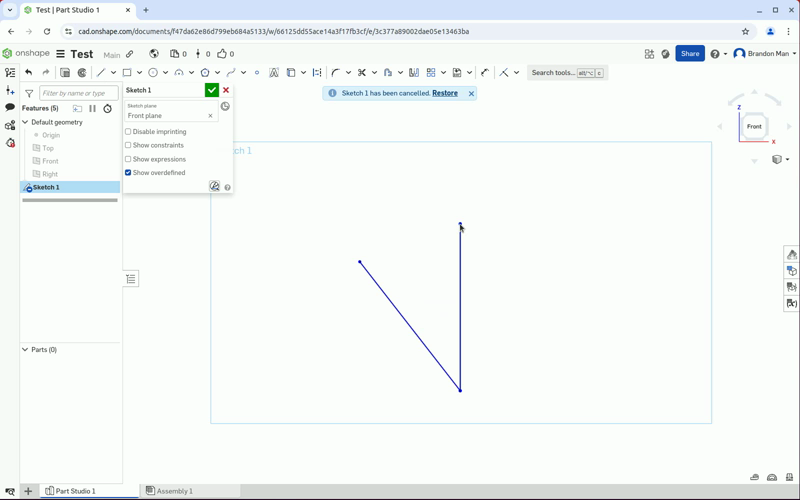
key(a)
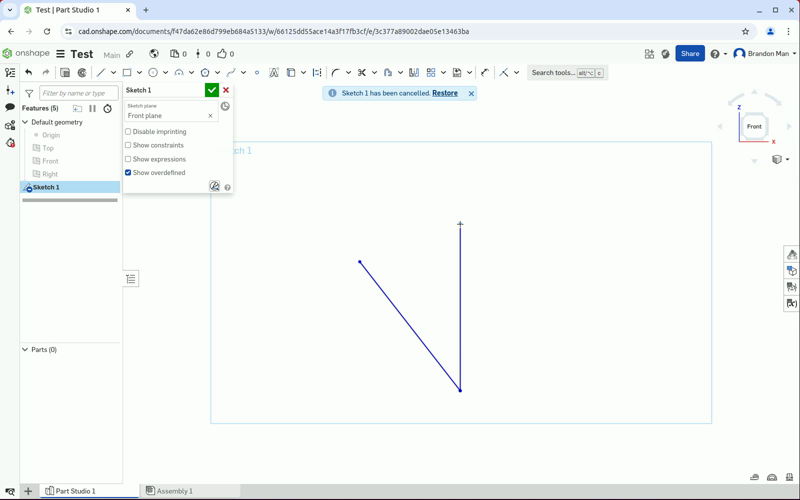
mouse_move(460, 223)
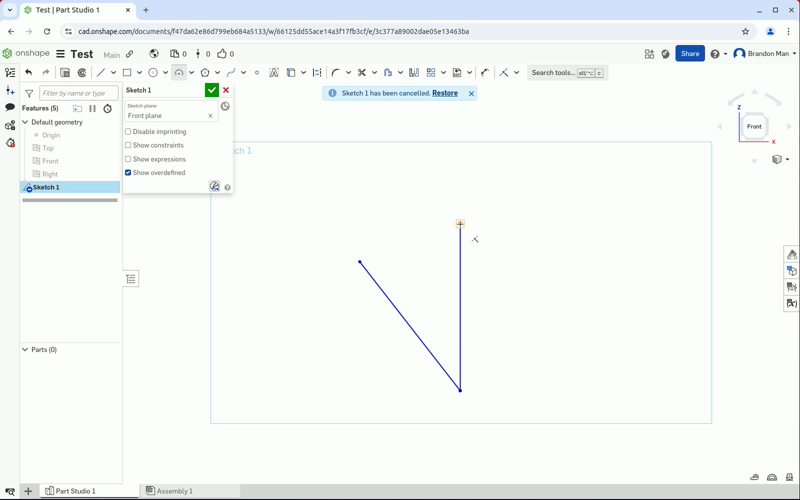
click(460, 223)
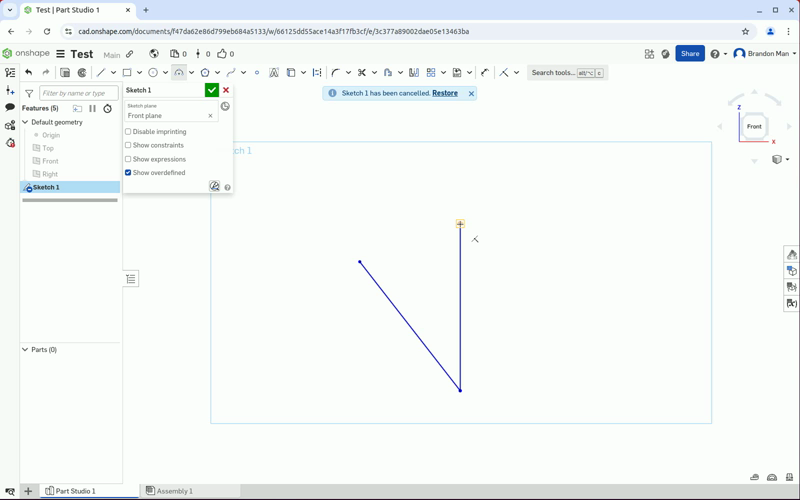
mouse_move(359, 261)
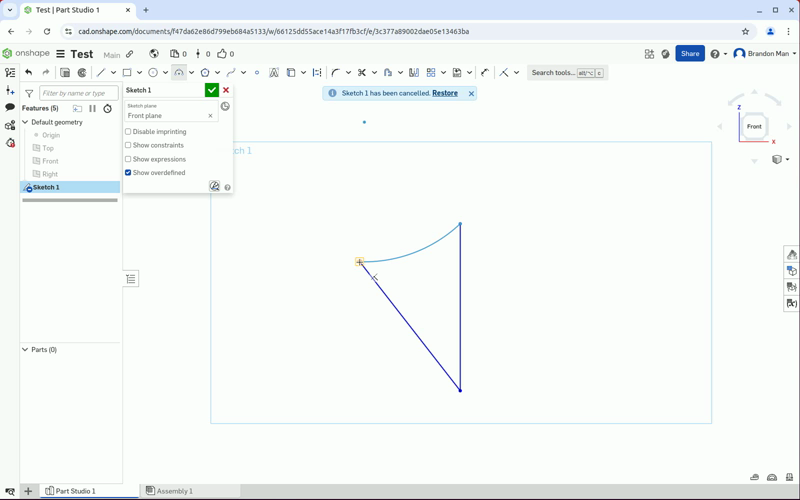
click(359, 261)
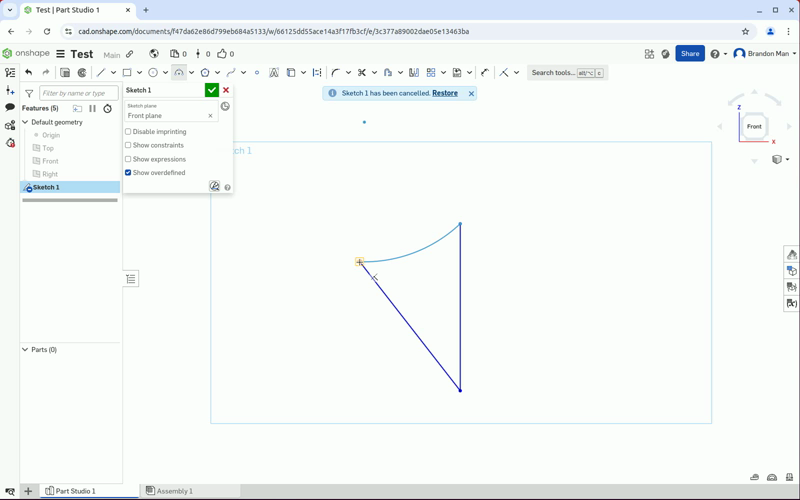
key_down(shift)
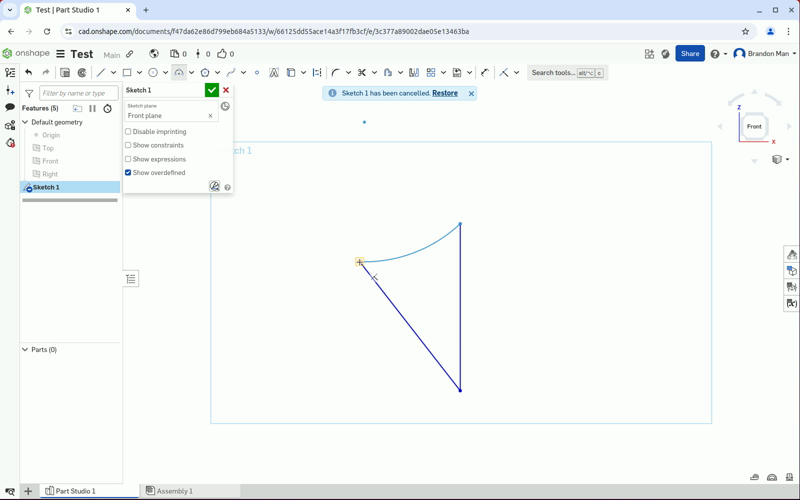
mouse_move(384, 174)
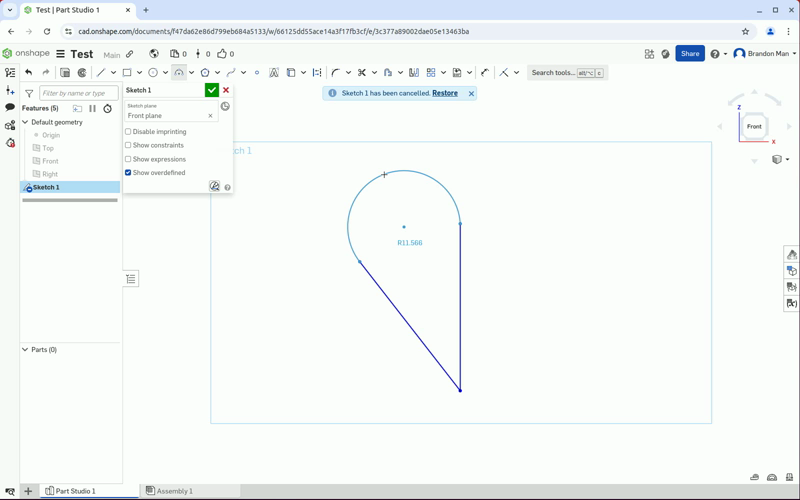
click(384, 174)
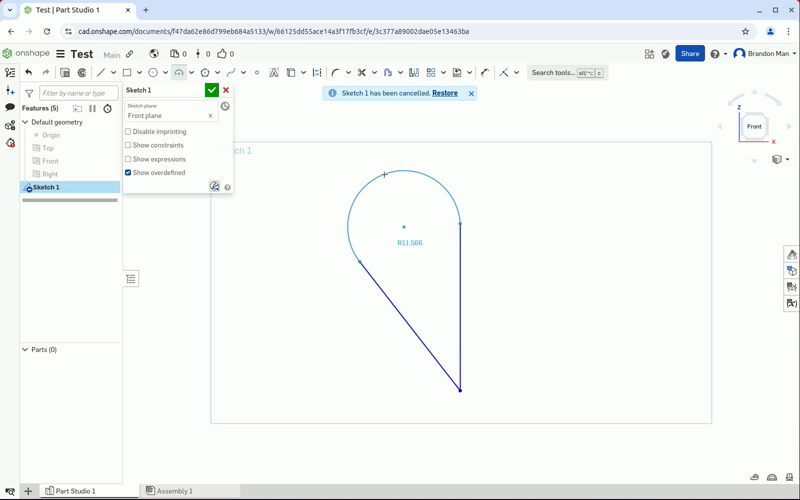
key_up(shift)
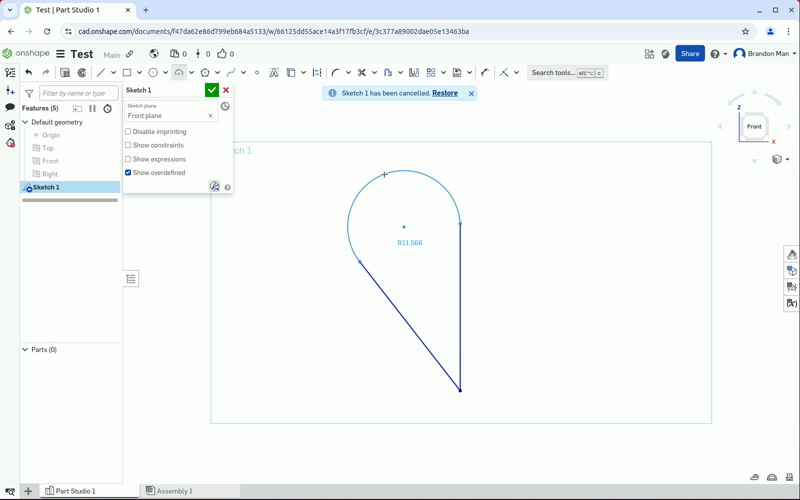
key(esc)
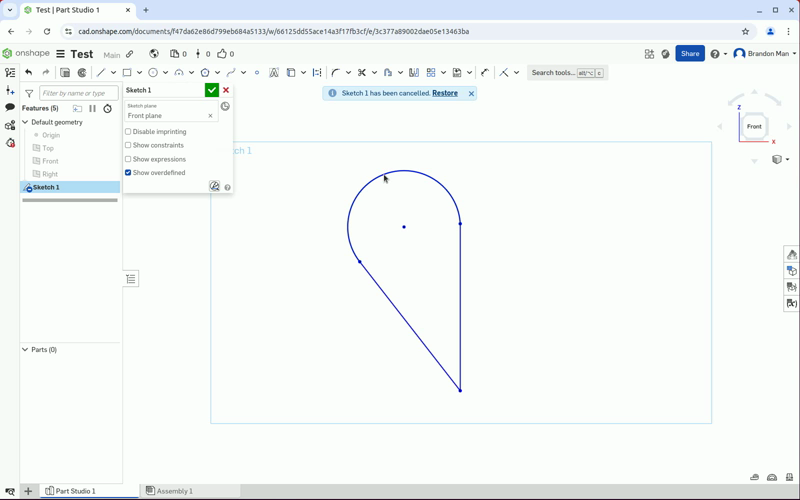
mouse_move(440, 289)
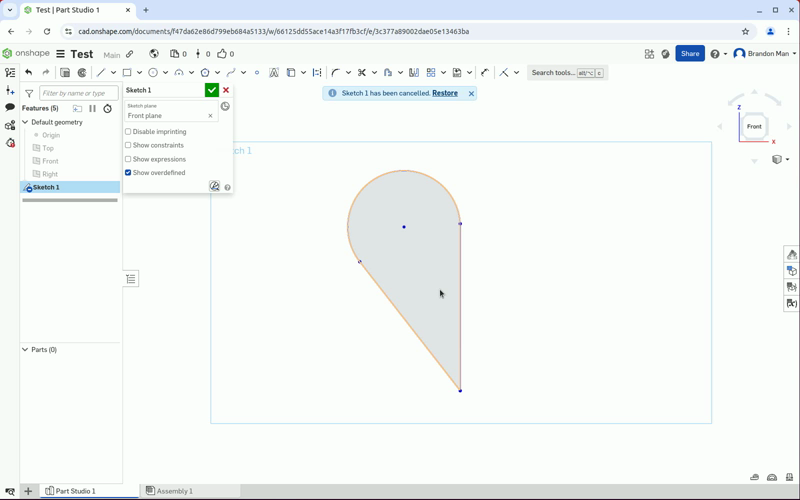
click(440, 289)
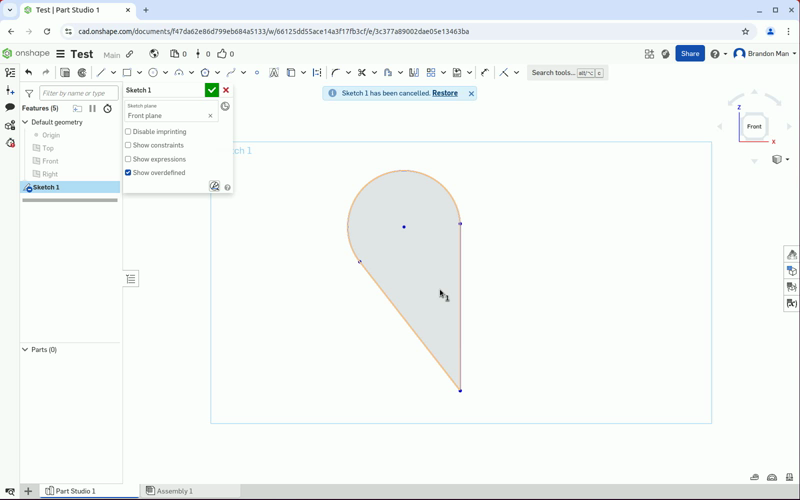
mouse_move(73, 352)
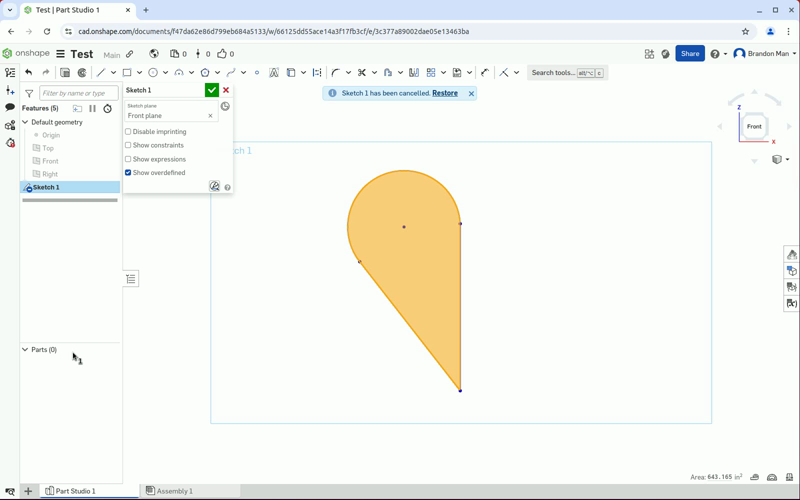
key(shift+y)
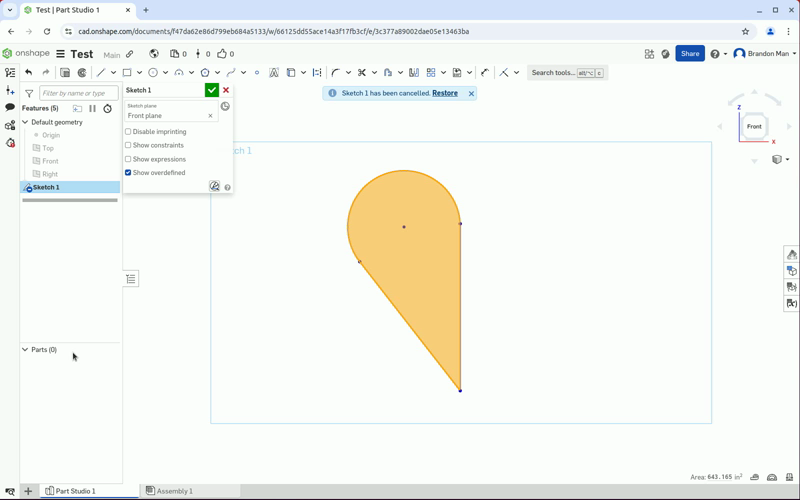
key(shift+e)
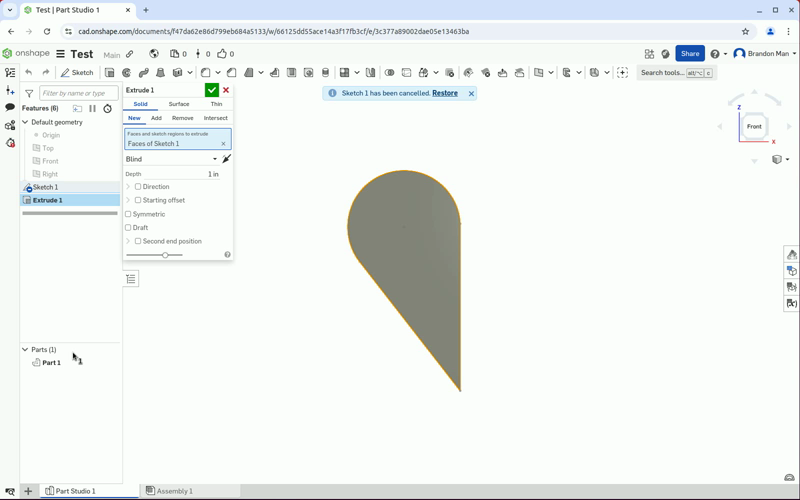
mouse_move(143, 106)
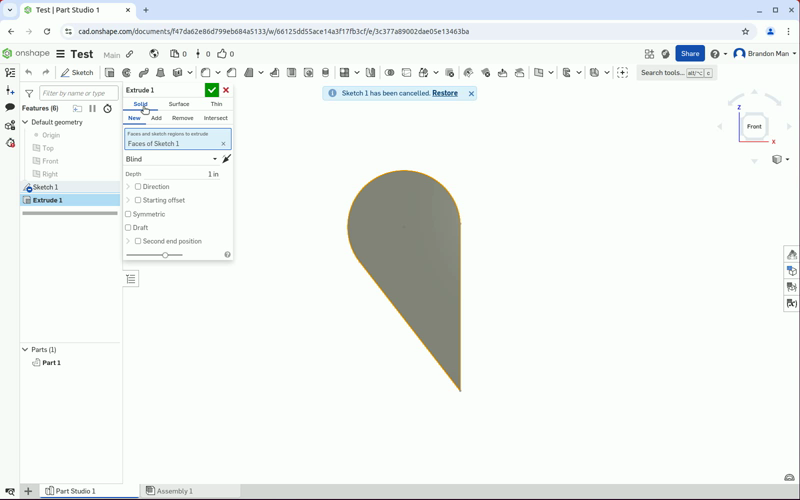
click(143, 106)
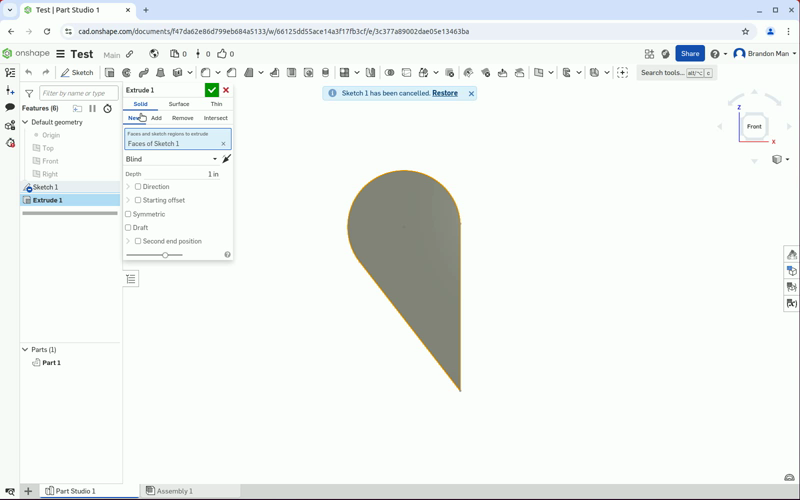
mouse_move(137, 120)
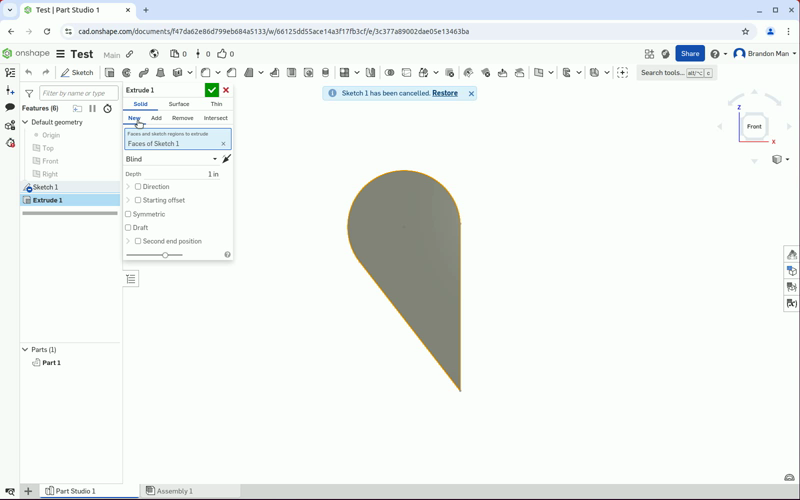
click(137, 120)
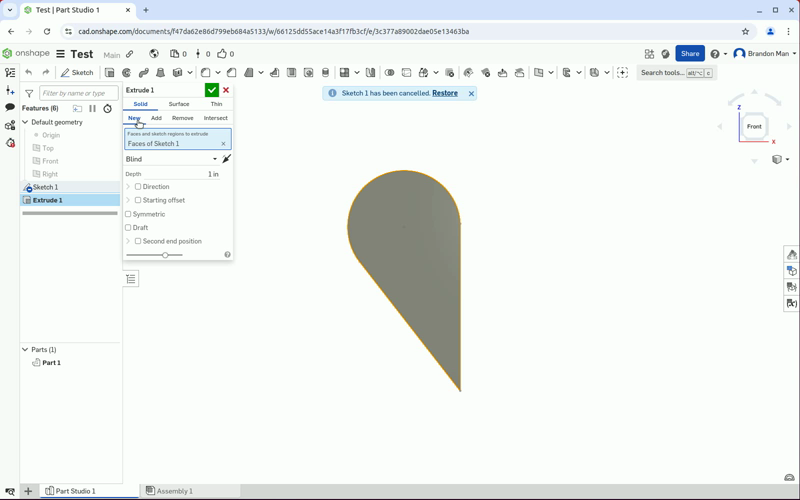
key(tab, 4)
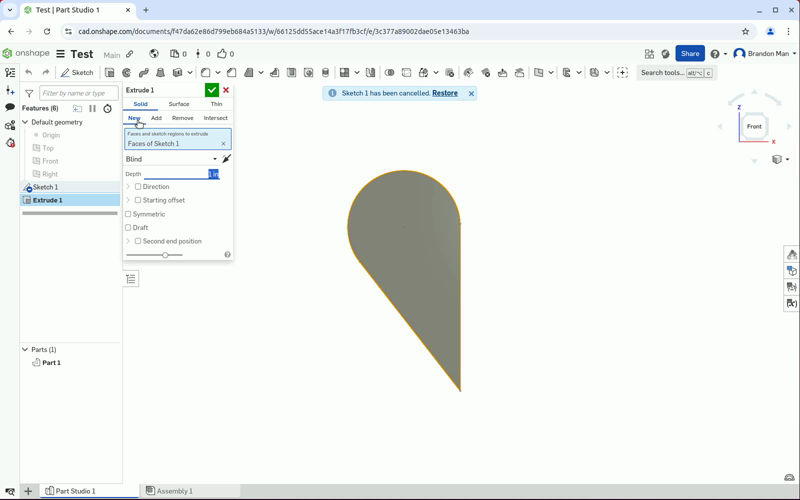
text(15.887)
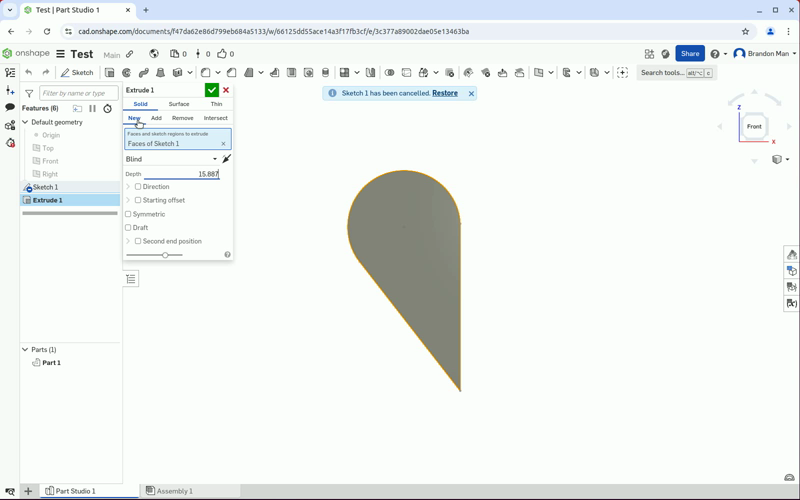
key(enter)
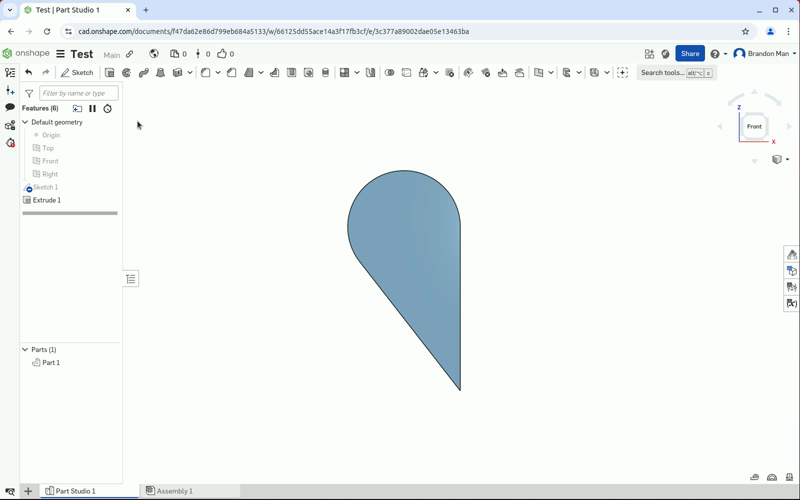
key(shift+h)
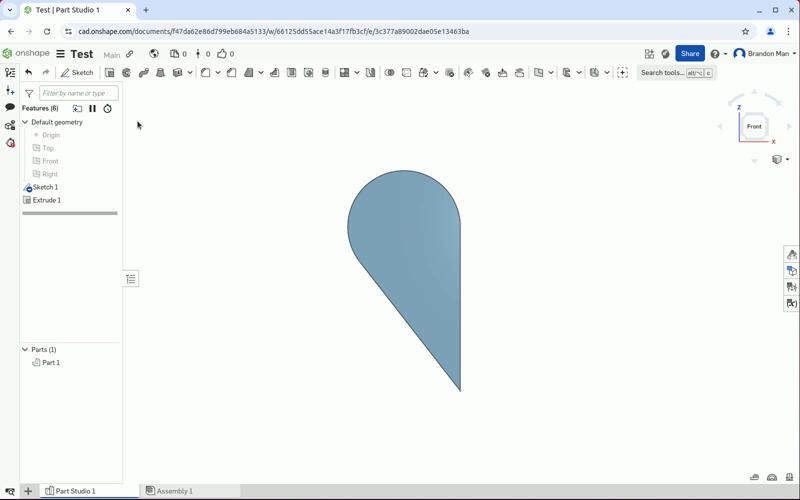
key(shift+h)
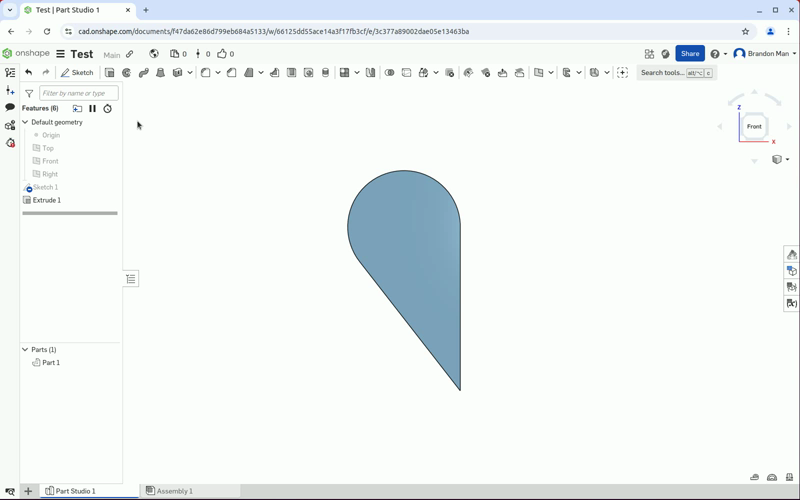
mouse_move(73, 189)
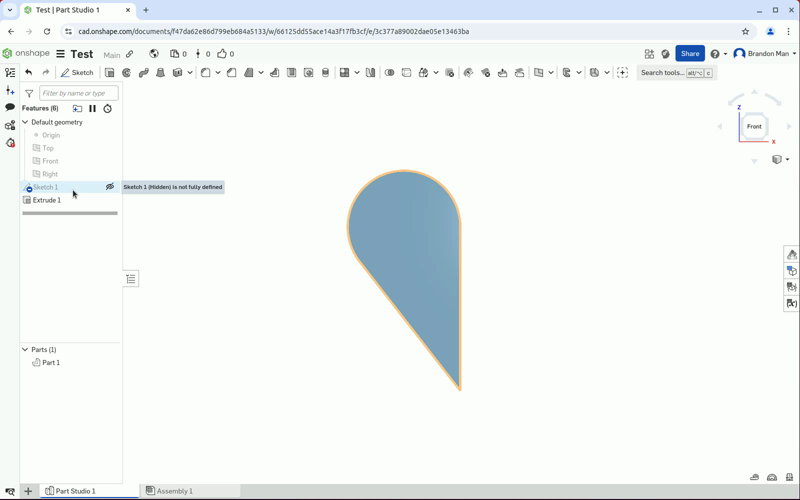
click(73, 189)
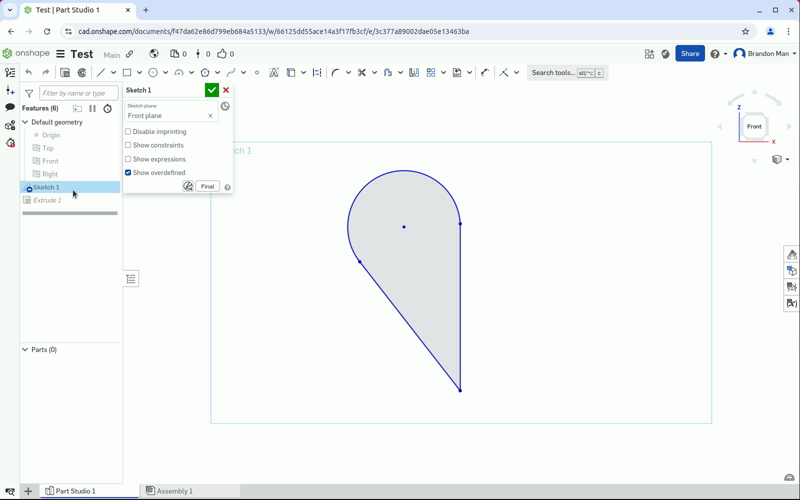
mouse_move(229, 92)
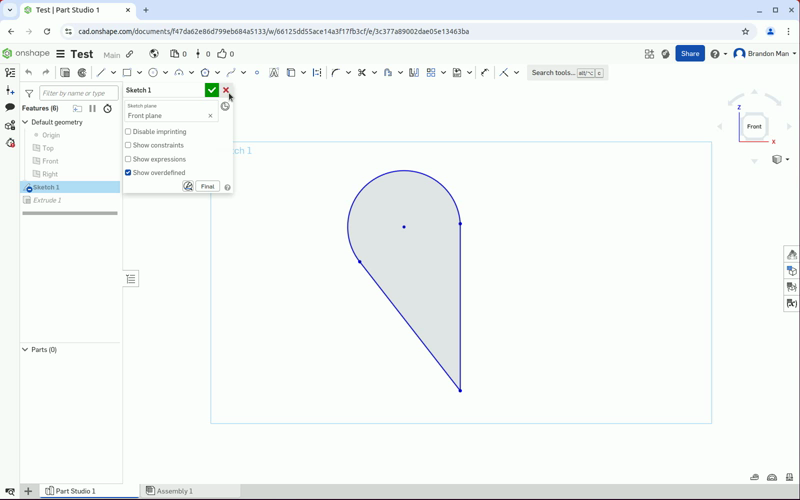
click(229, 92)
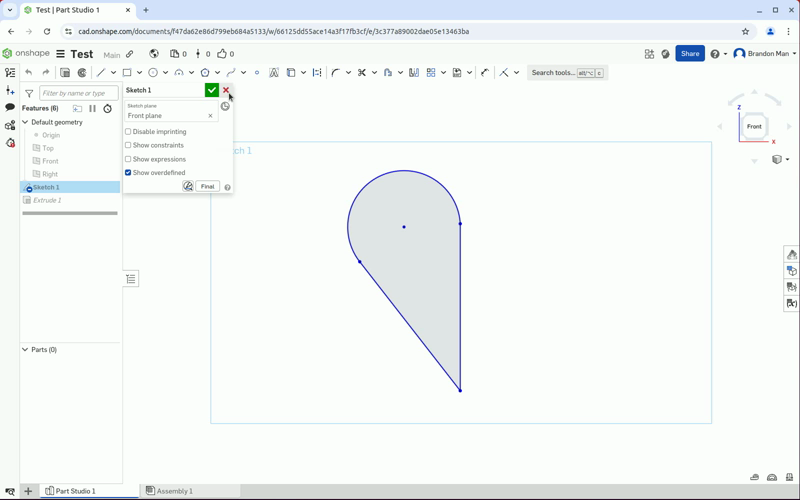
key(shift+s)
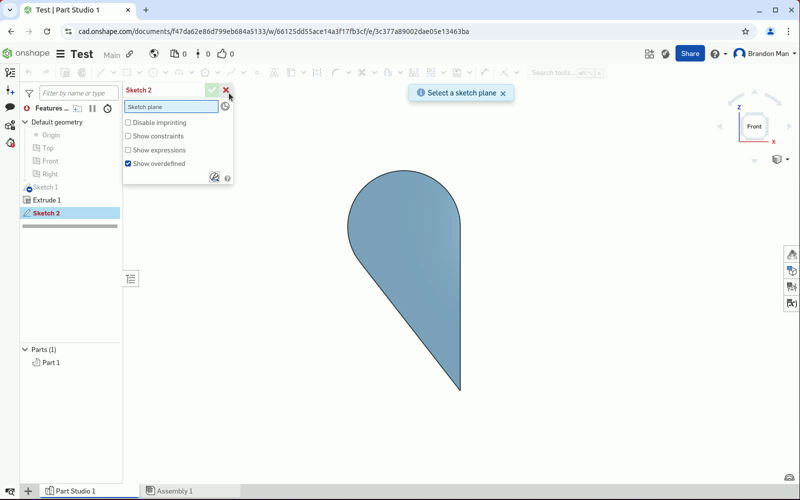
mouse_move(73, 163)
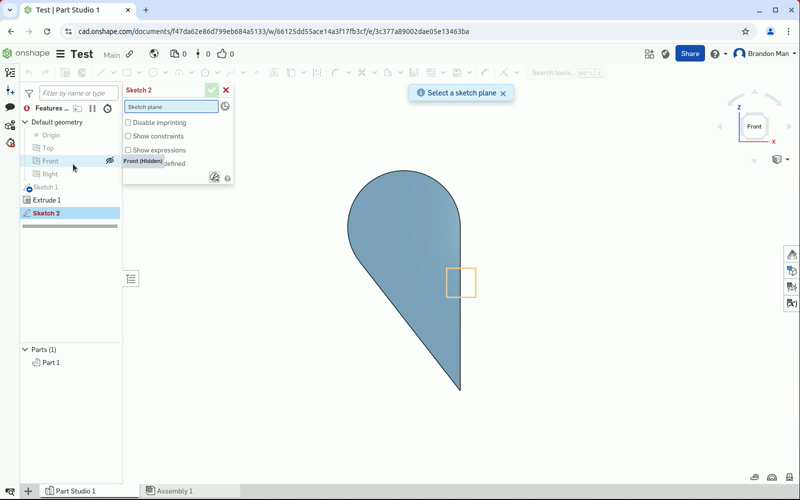
click(73, 163)
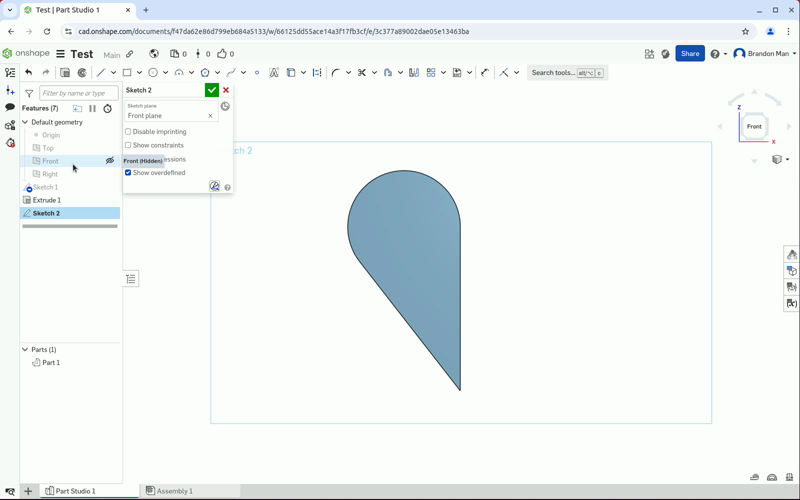
mouse_move(73, 352)
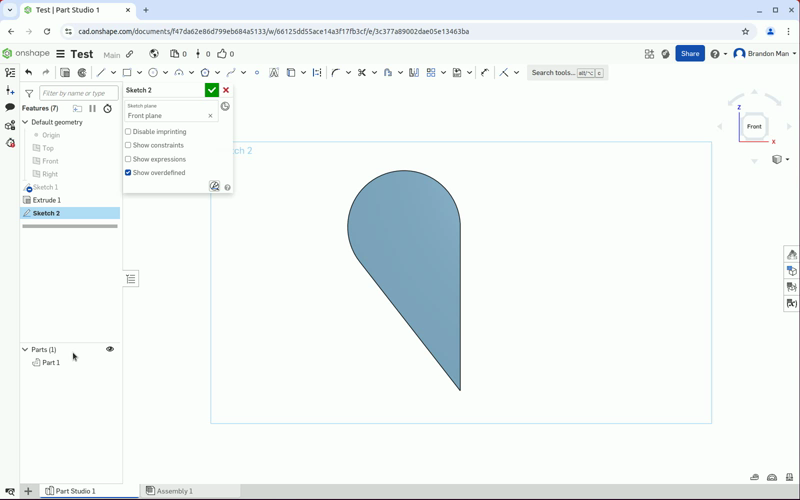
key(y)
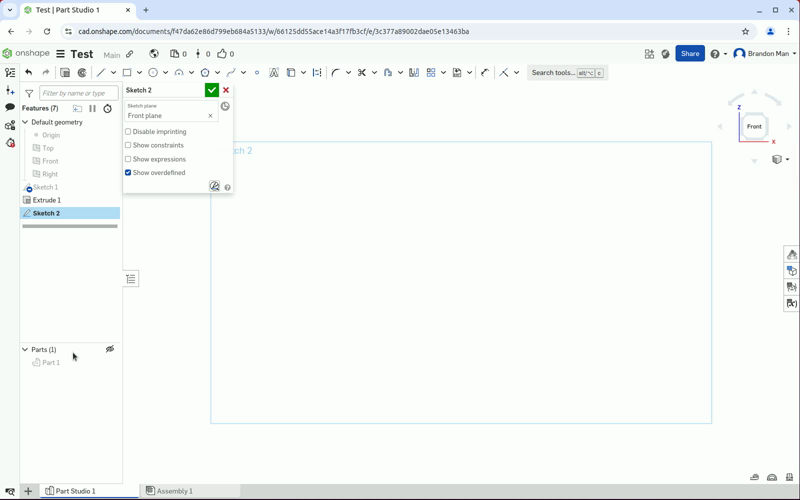
key(l)
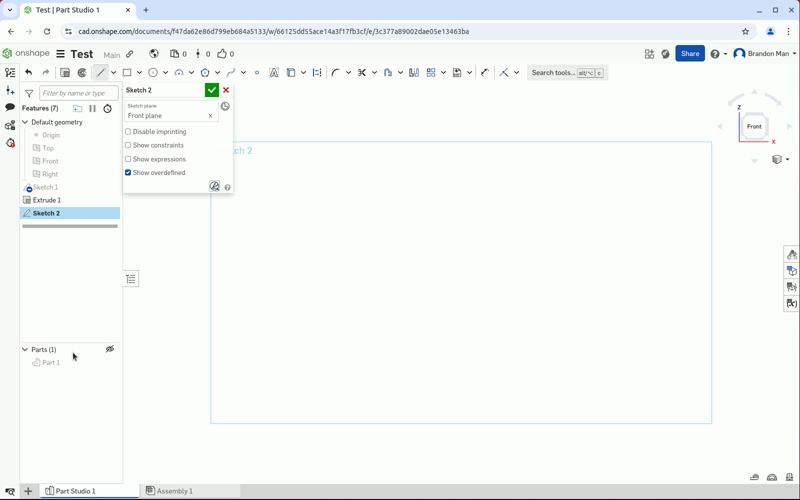
key_down(shift)
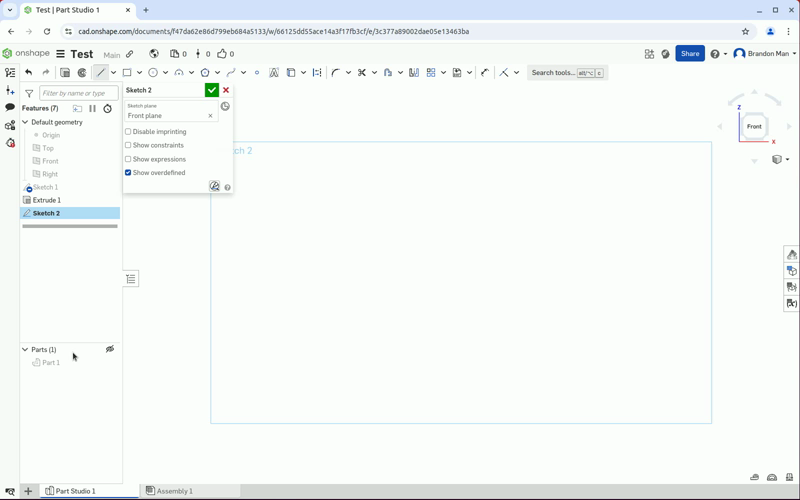
mouse_move(460, 390)
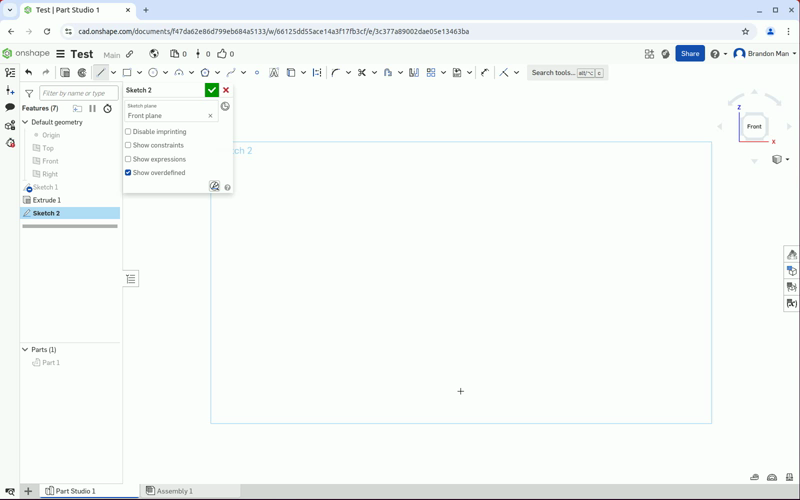
click(460, 390)
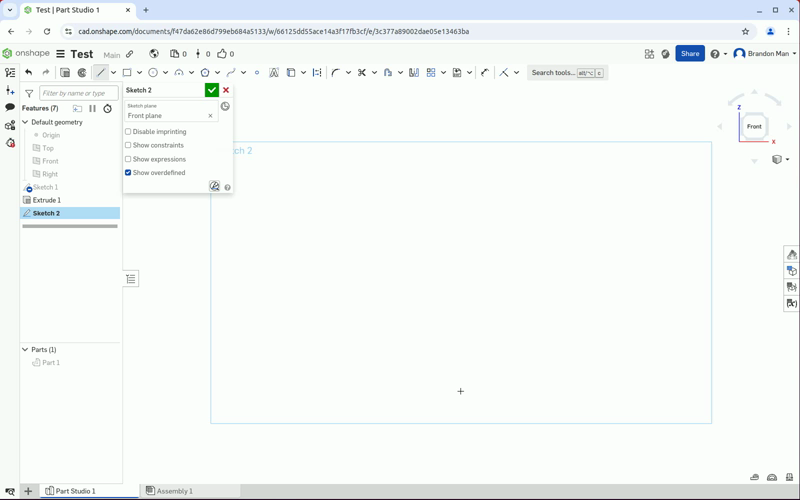
key_up(shift)
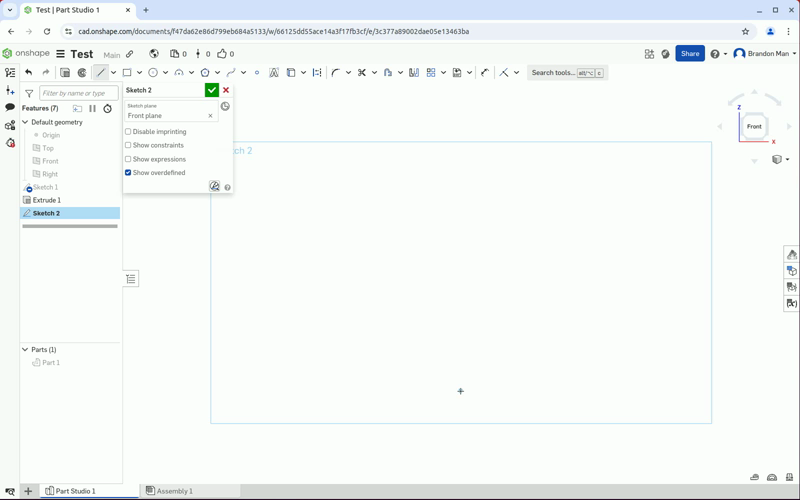
key_down(shift)
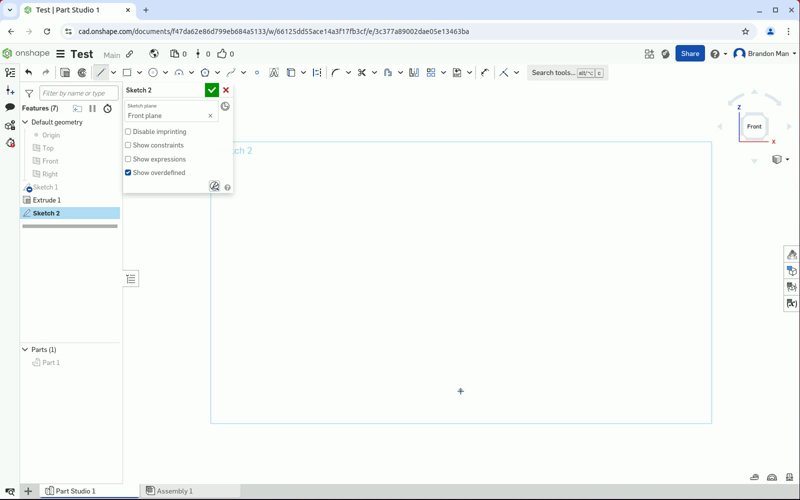
mouse_move(560, 261)
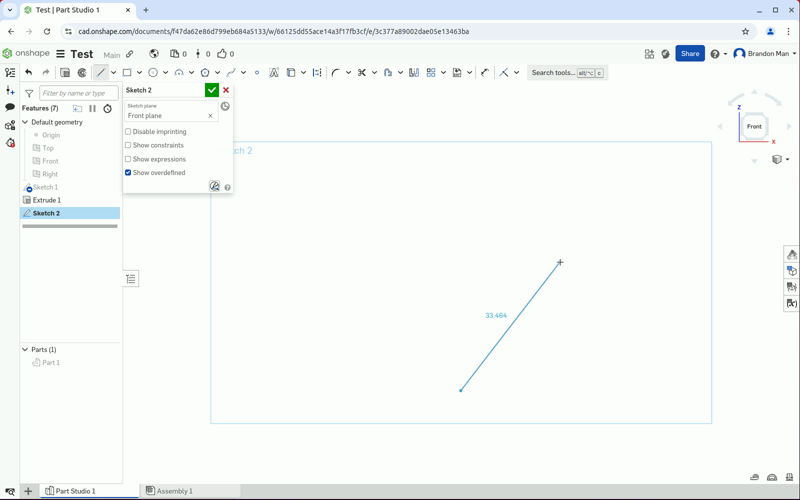
click(560, 261)
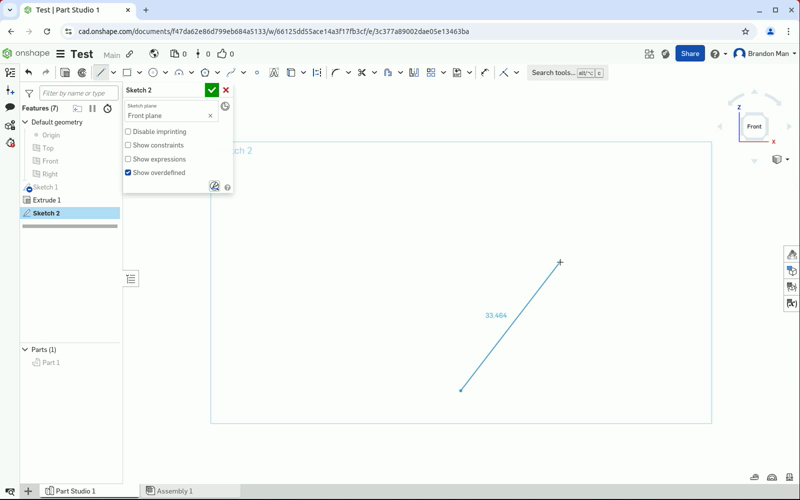
key_up(shift)
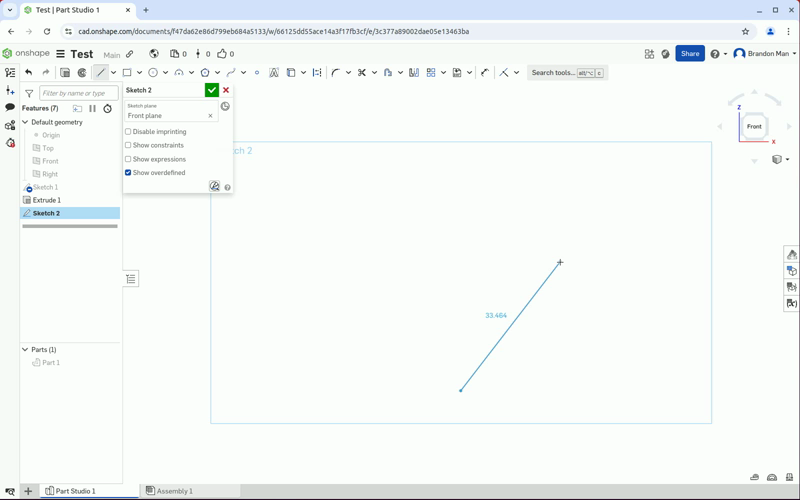
key(esc)
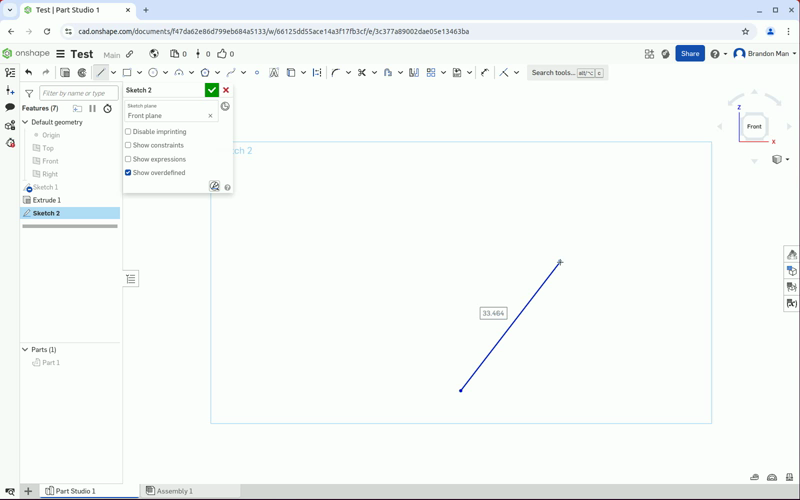
key(a)
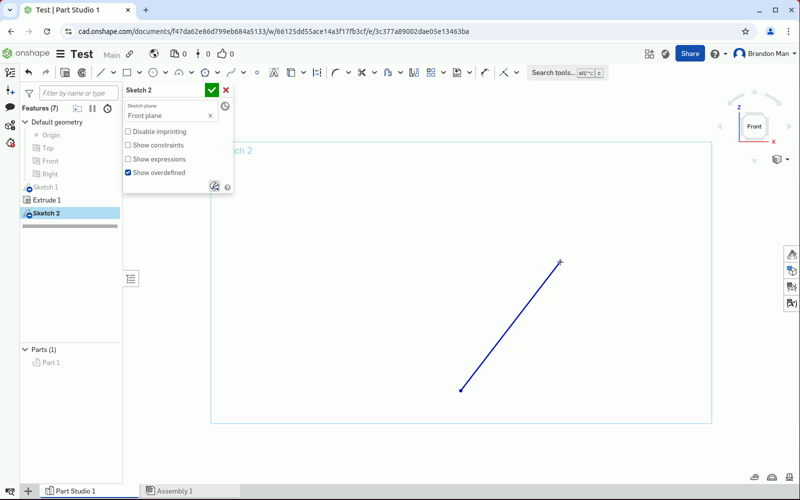
mouse_move(560, 261)
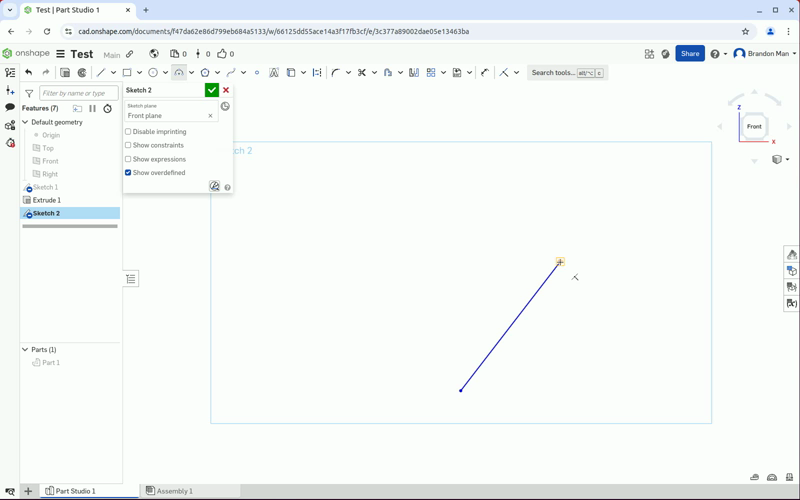
click(560, 261)
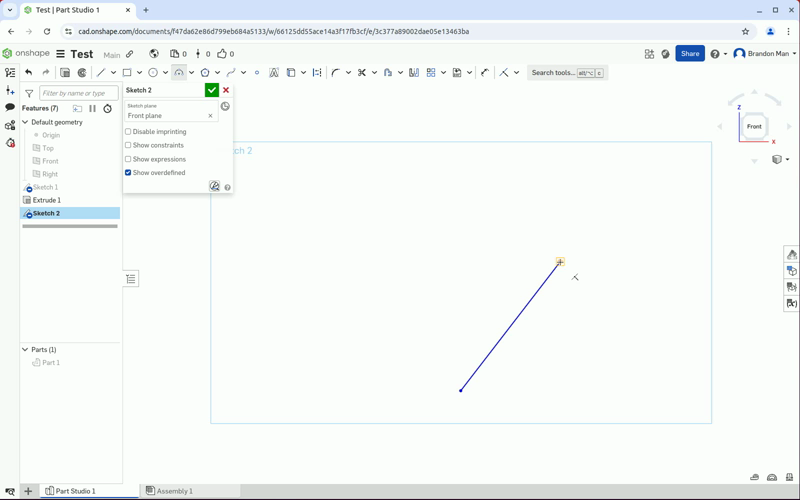
key_down(shift)
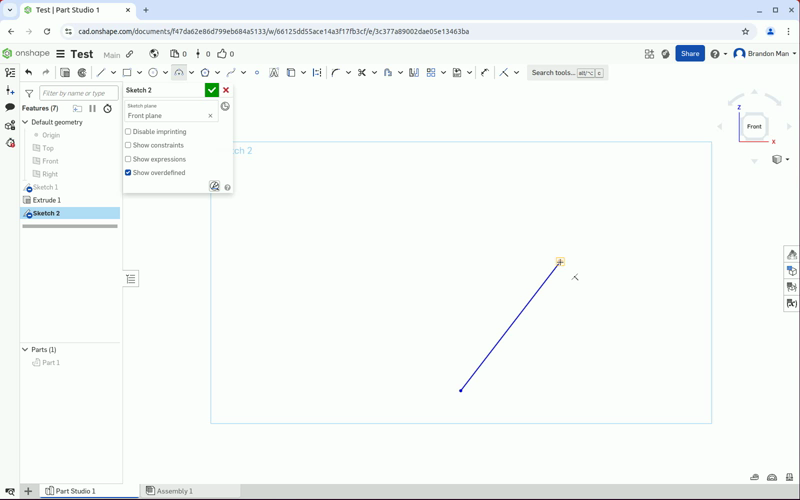
mouse_move(460, 224)
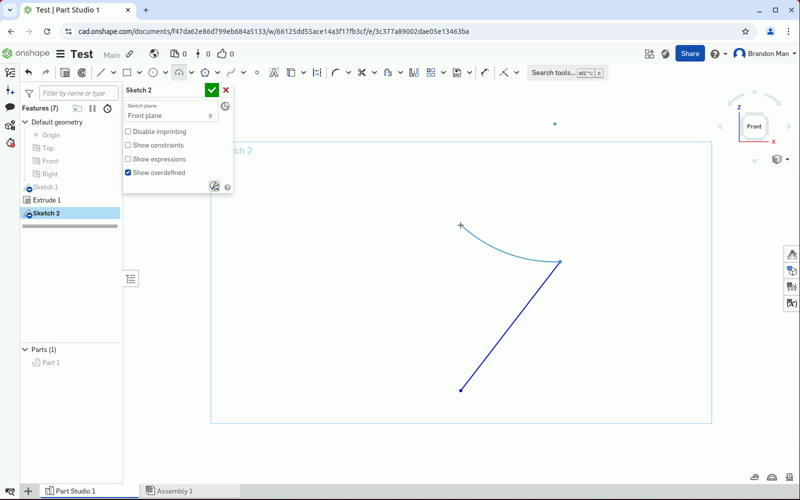
click(460, 224)
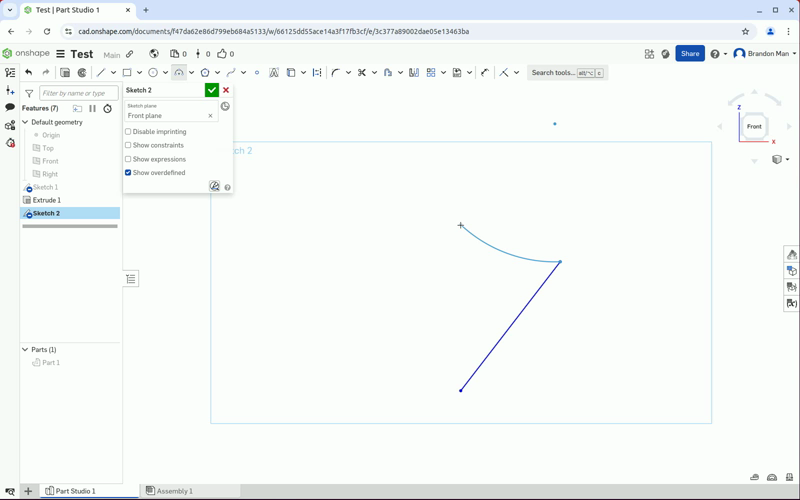
mouse_move(535, 175)
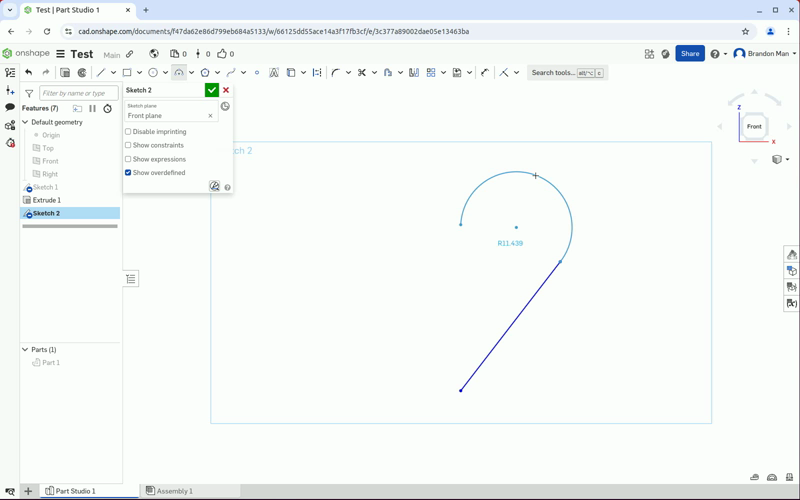
click(535, 175)
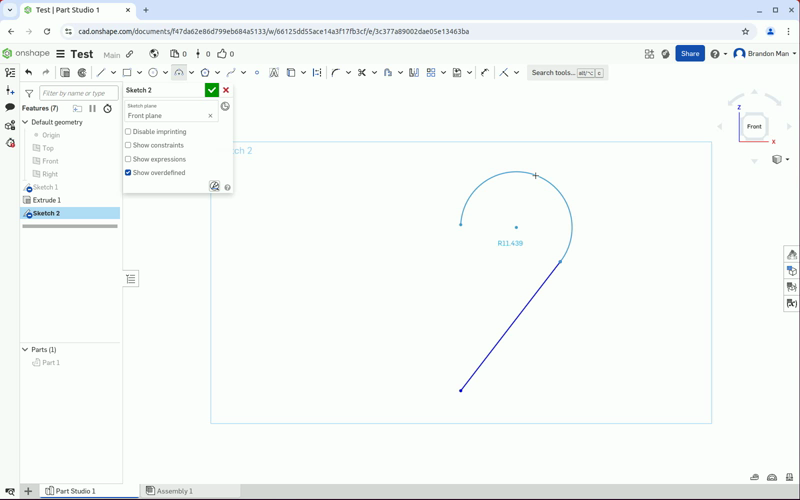
key_up(shift)
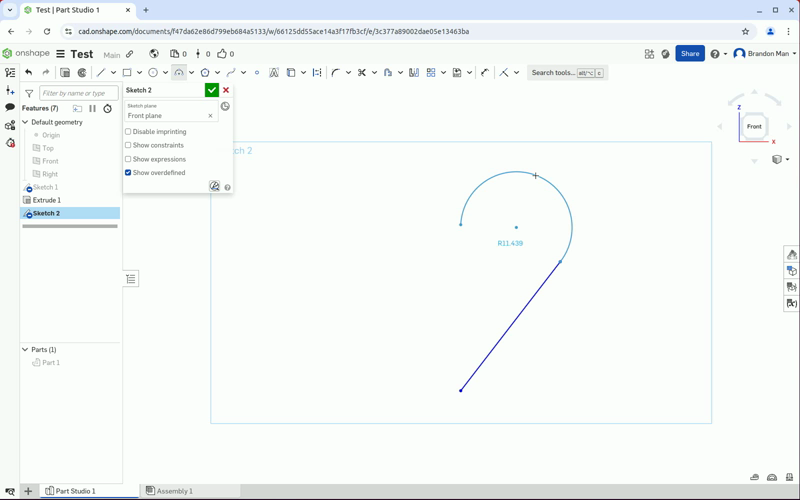
key(esc)
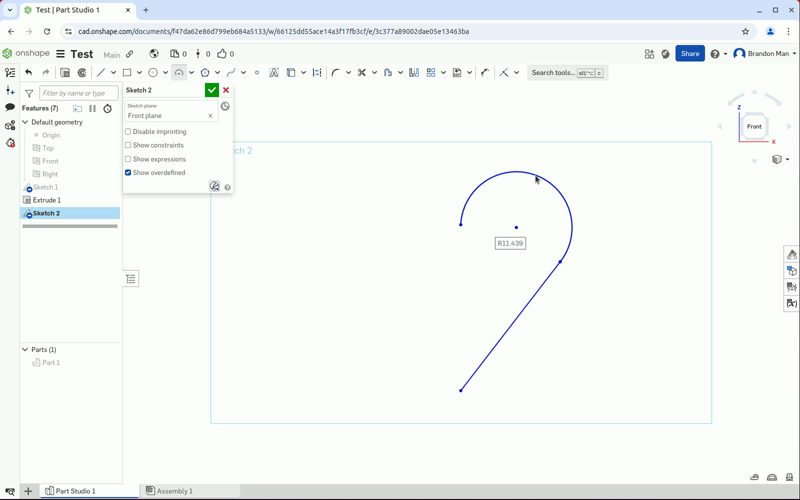
key(l)
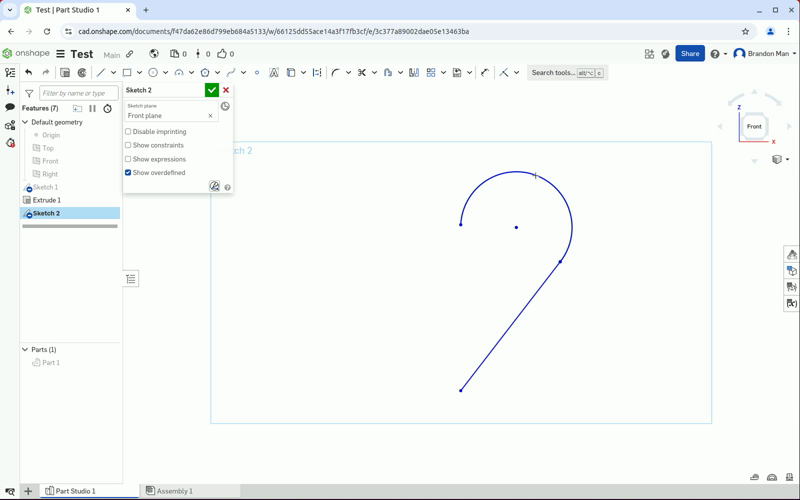
mouse_move(460, 224)
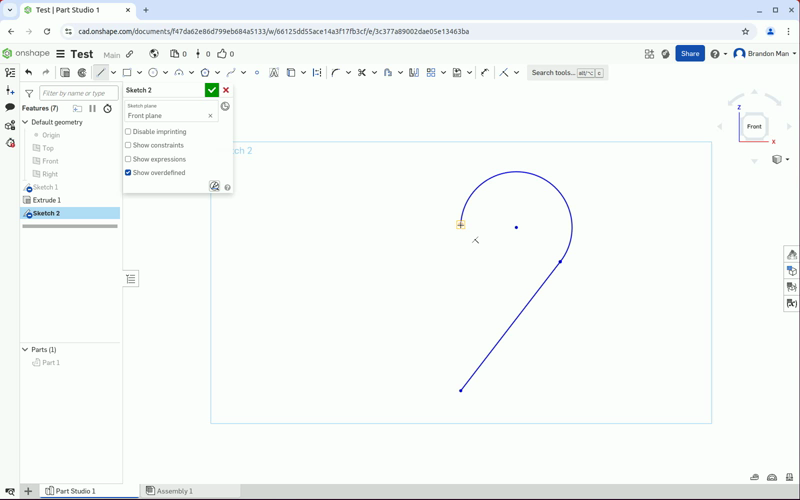
click(460, 224)
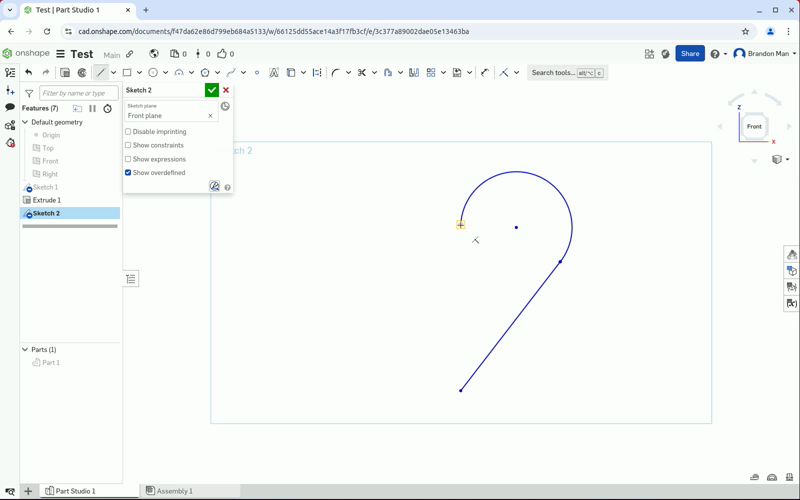
key_down(shift)
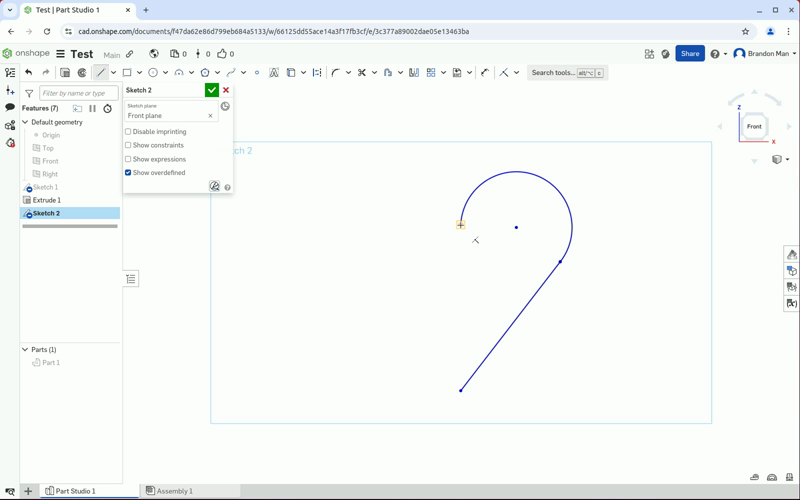
mouse_move(460, 390)
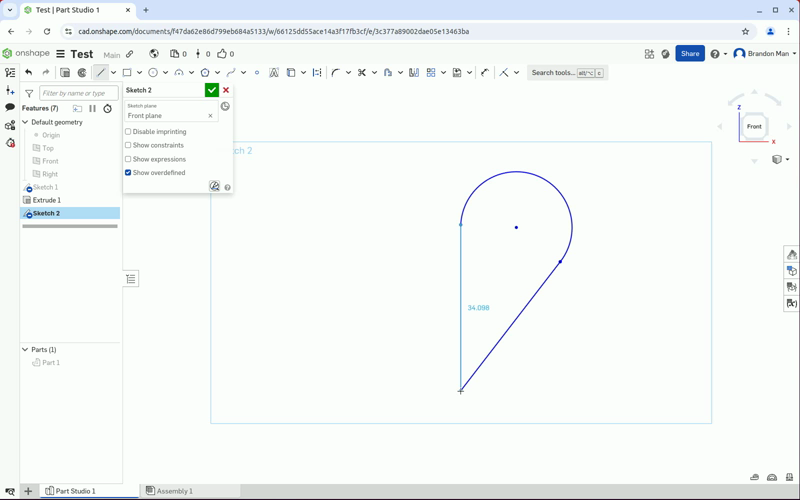
key_up(shift)
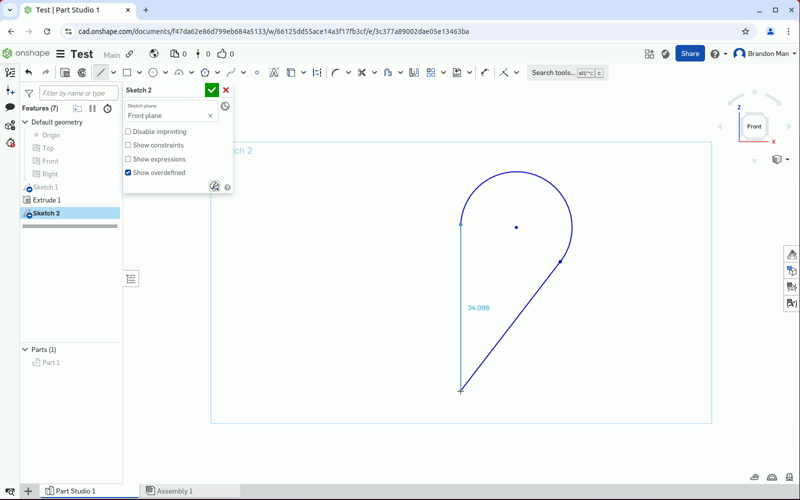
click(460, 390)
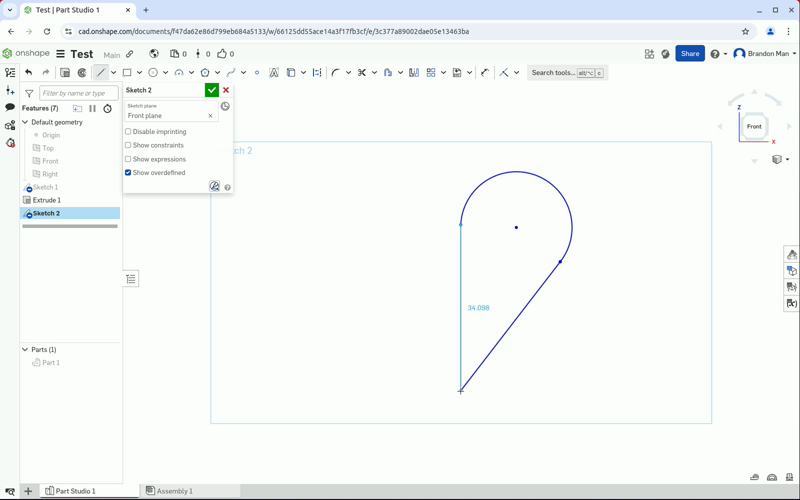
key(esc)
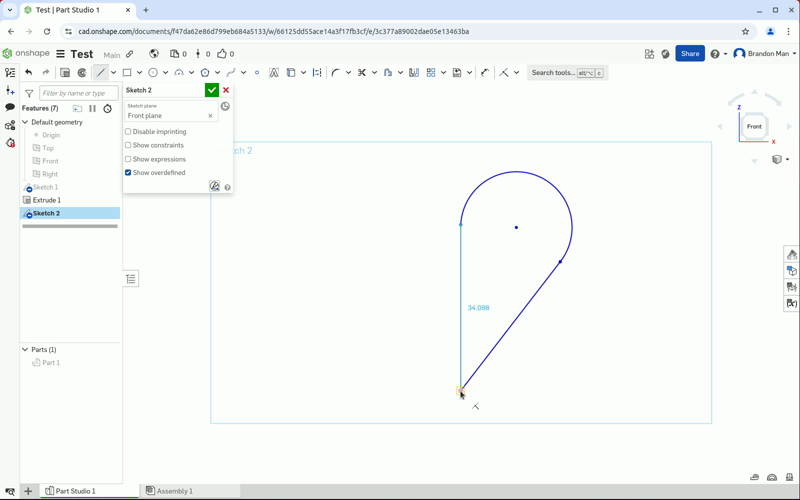
mouse_move(507, 294)
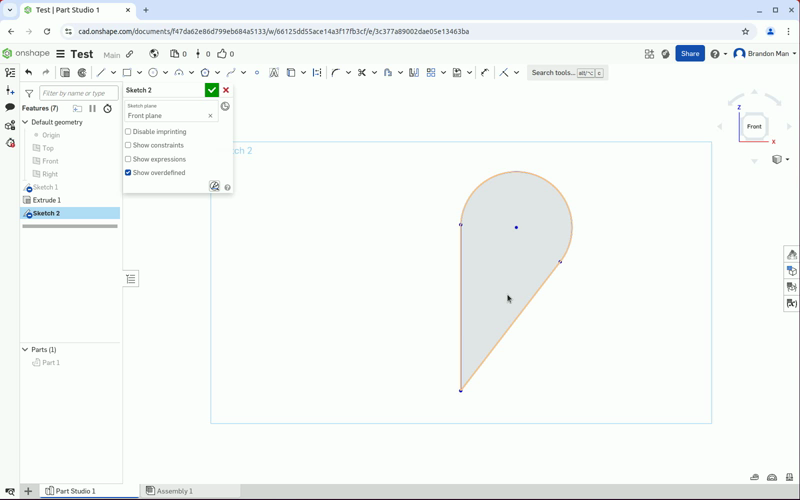
click(507, 294)
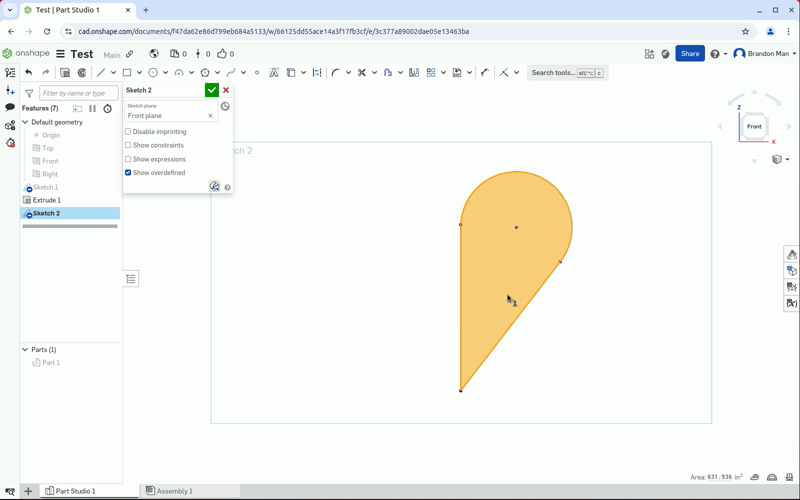
mouse_move(73, 352)
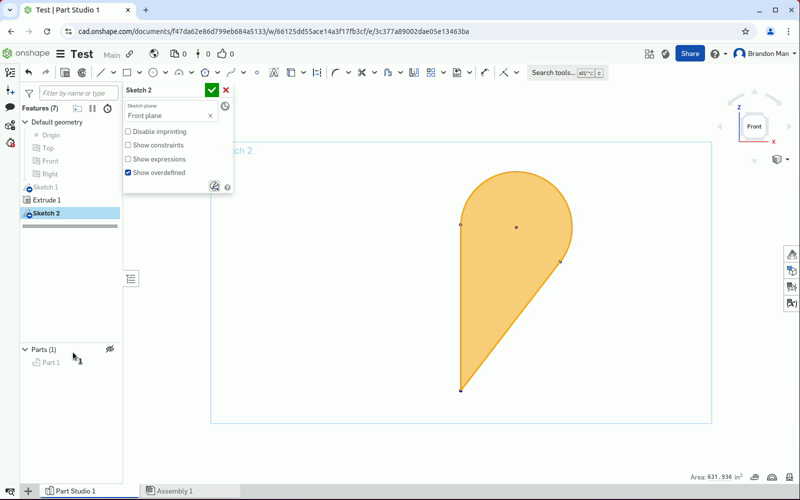
key(shift+y)
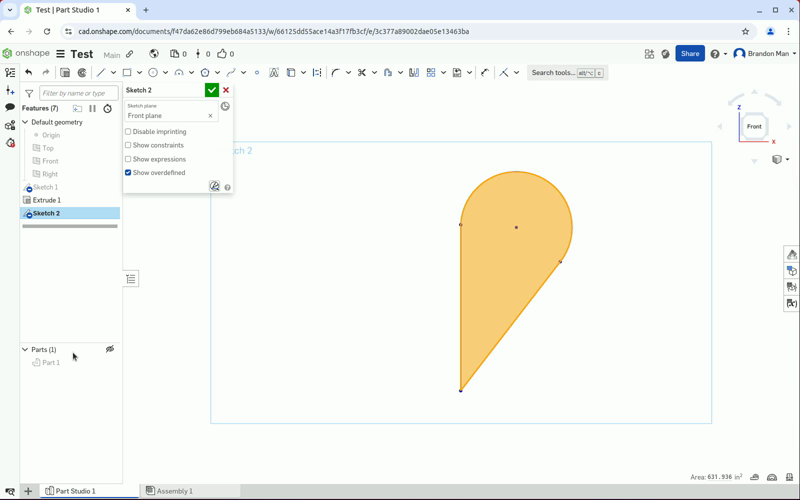
key(shift+e)
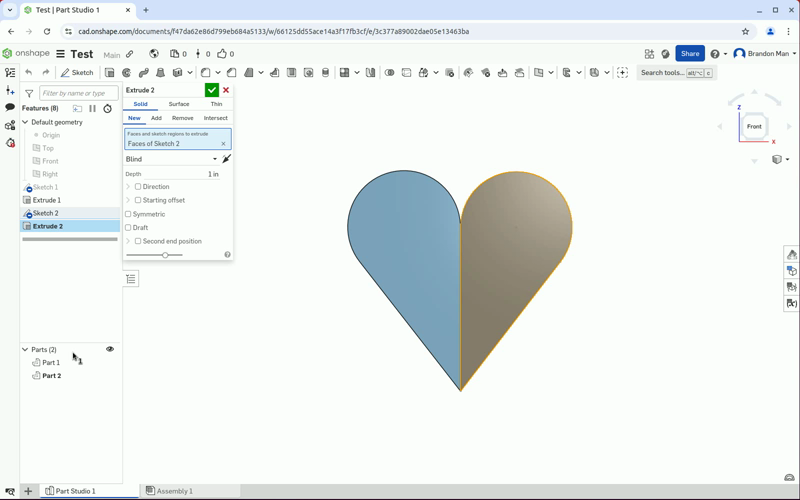
mouse_move(143, 106)
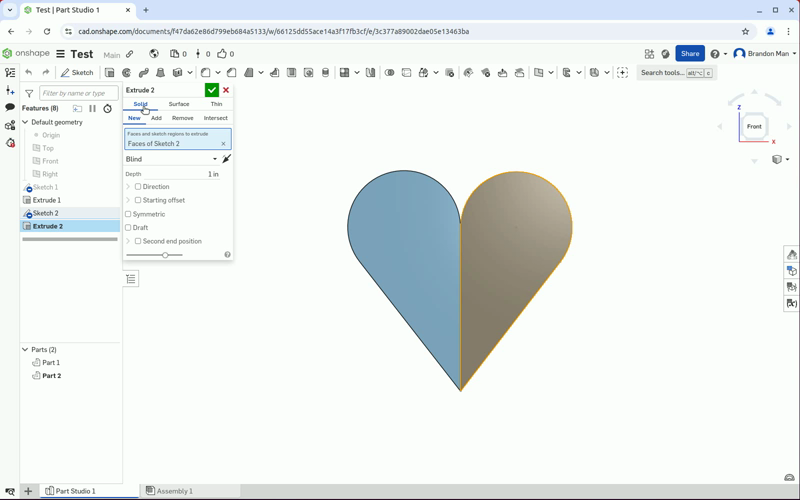
click(143, 106)
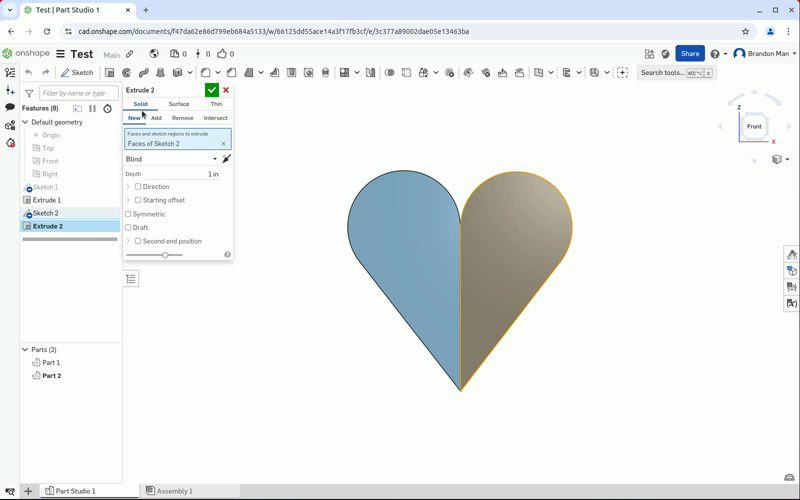
mouse_move(137, 120)
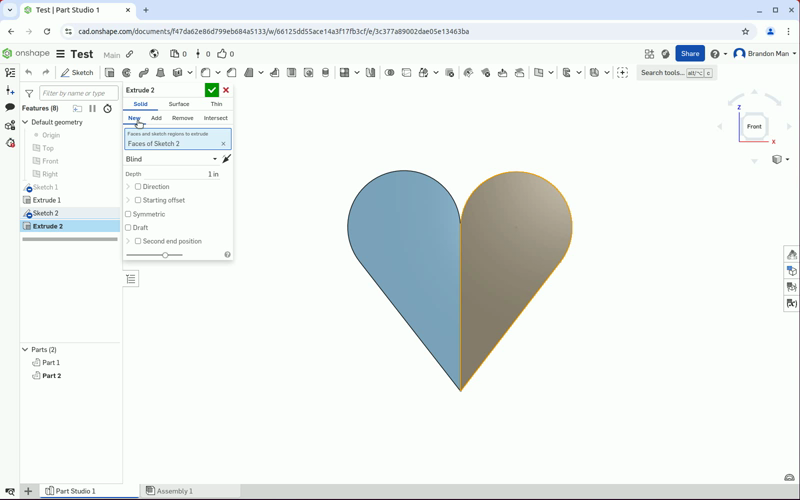
click(137, 120)
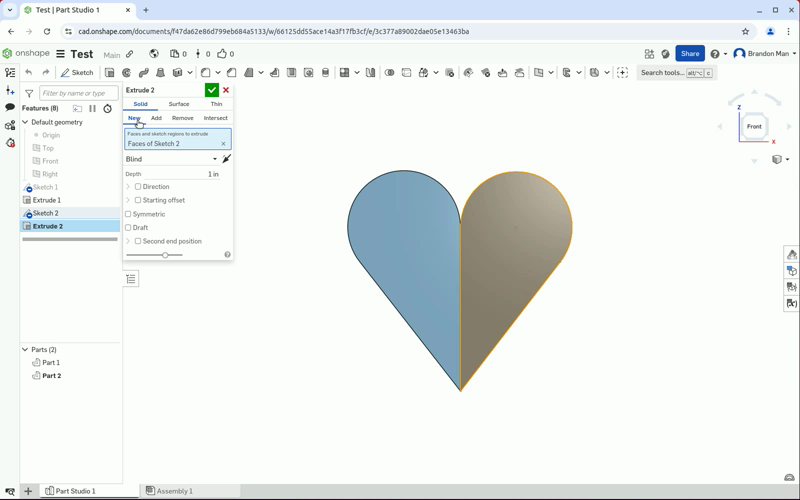
key(tab, 4)
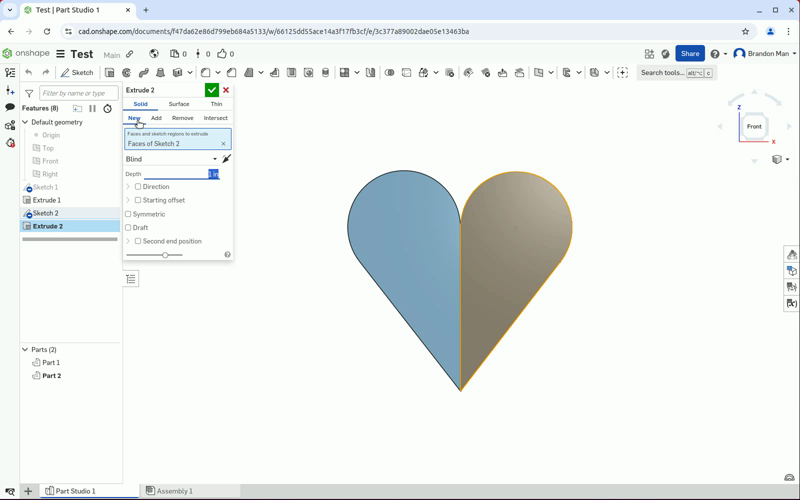
text(15.887)
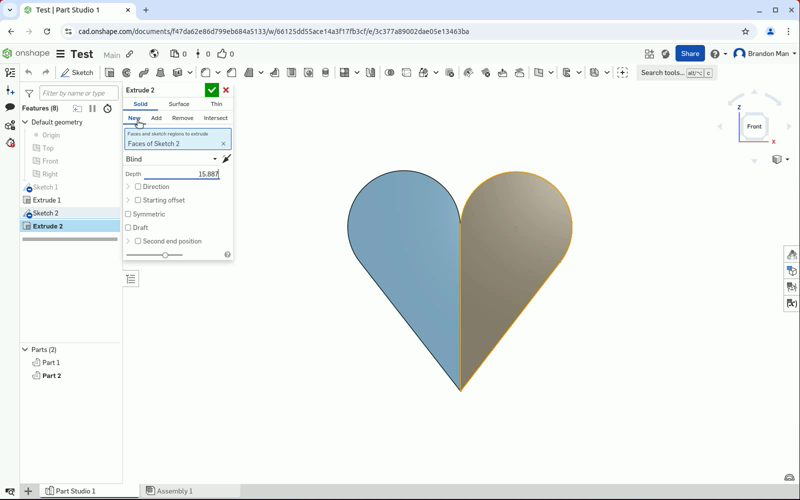
key(enter)
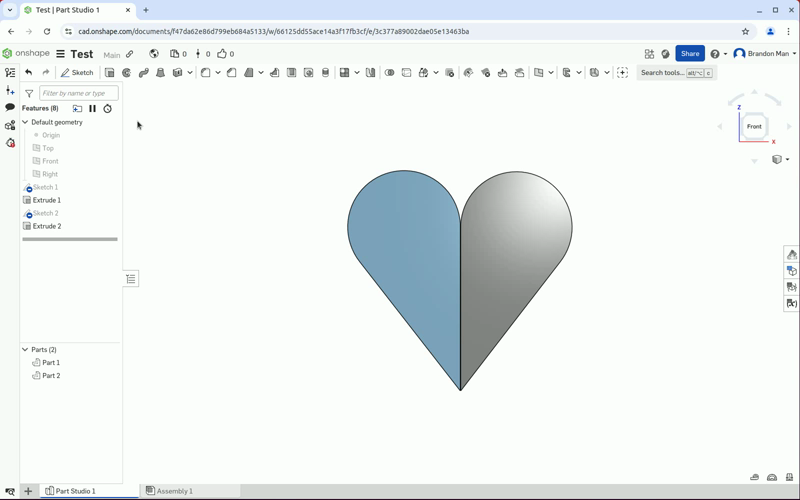
key(shift+h)
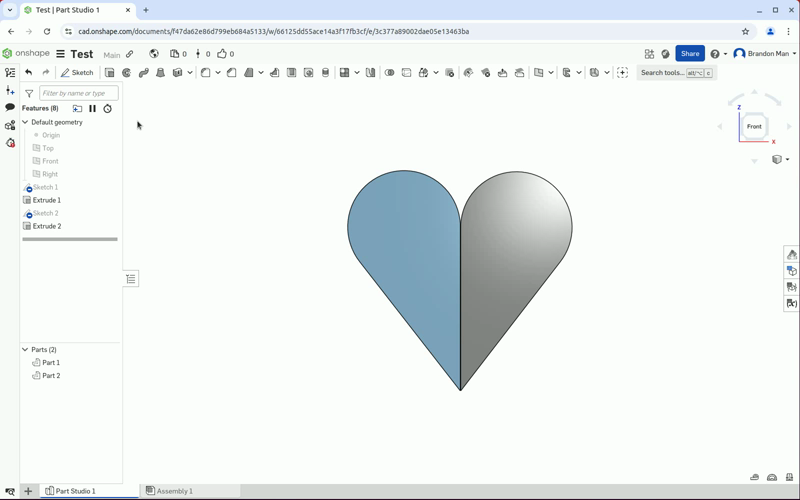
key(shift+h)
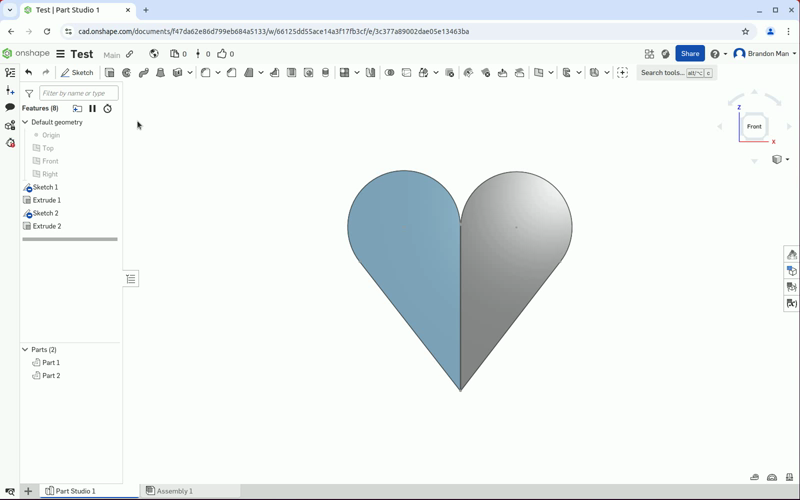
key(shift+7)
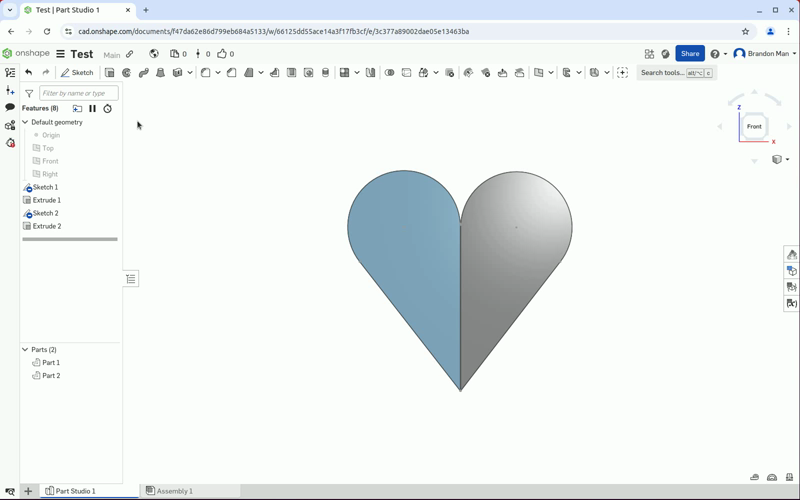
key(left, 2)
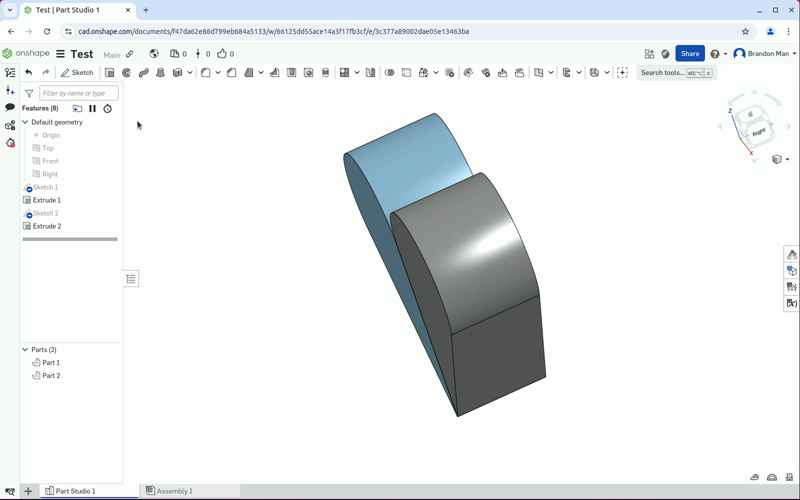
key(down, 2)
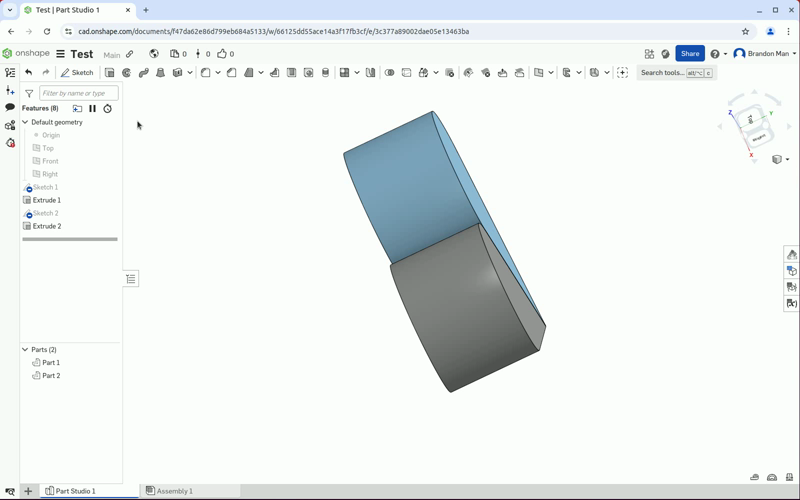
key(up, 2)
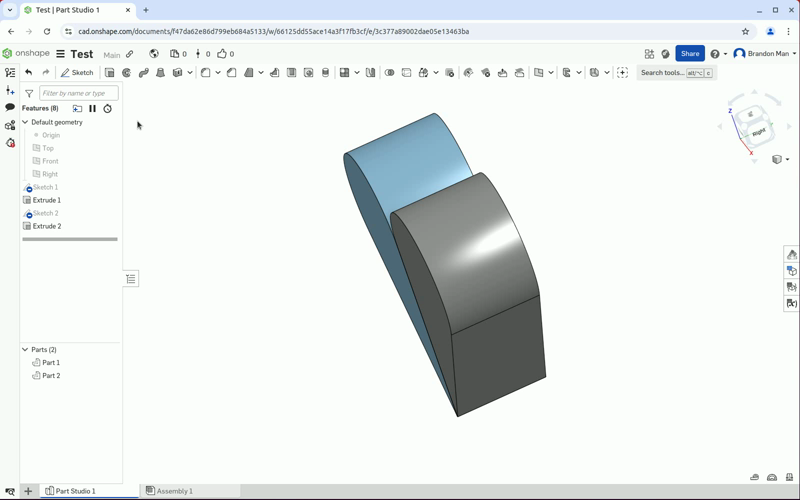
key(right, 2)
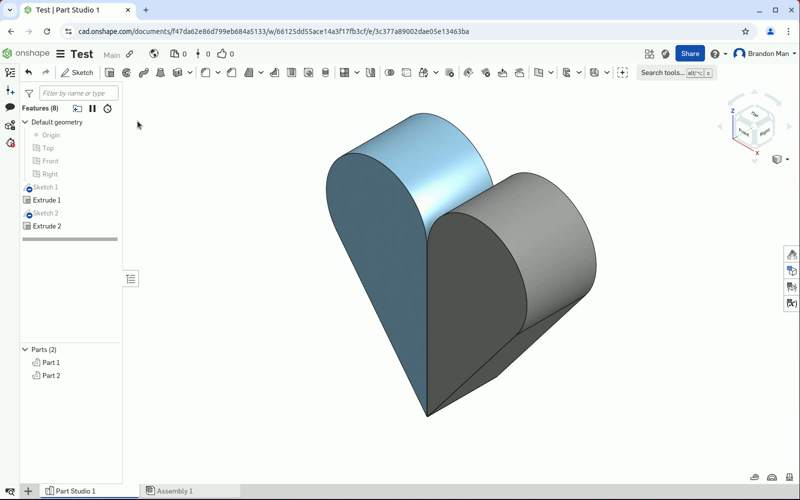
mouse_move(73, 189)
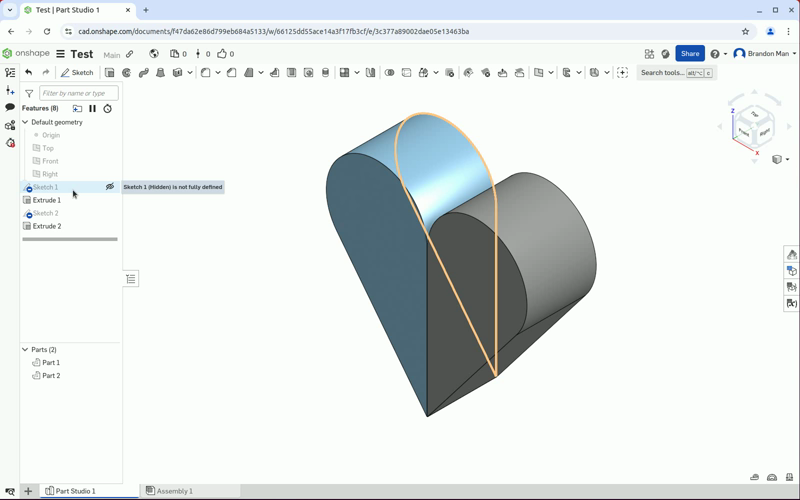
click(73, 189)